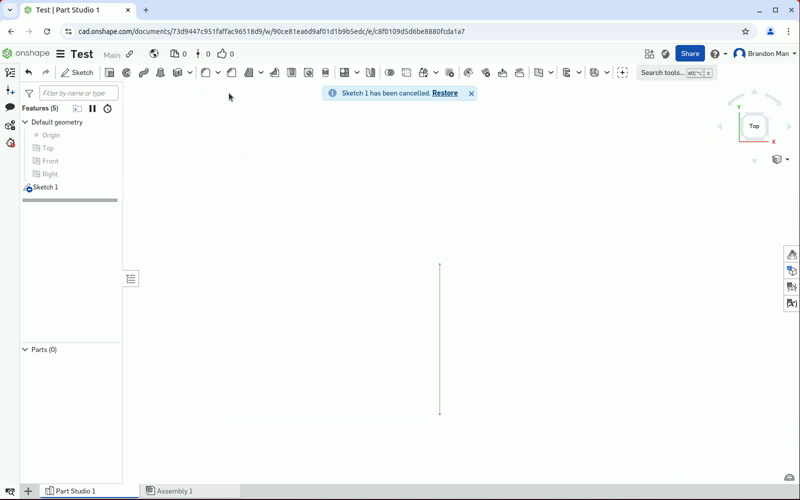
key(shift+h)
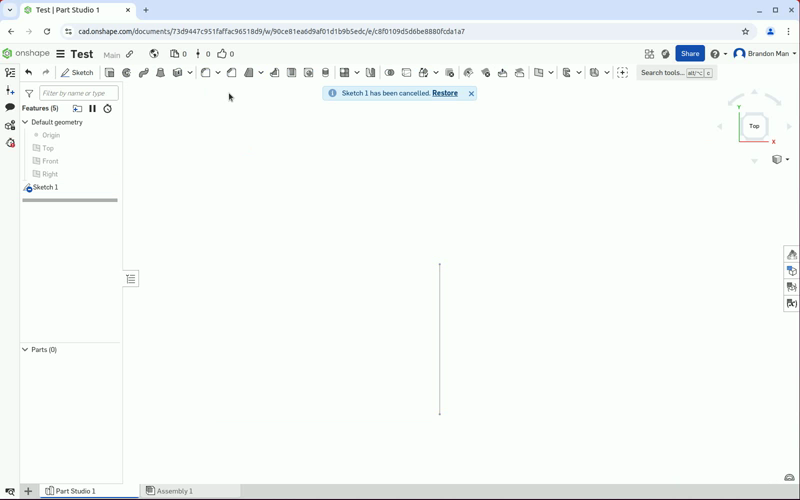
key(shift+s)
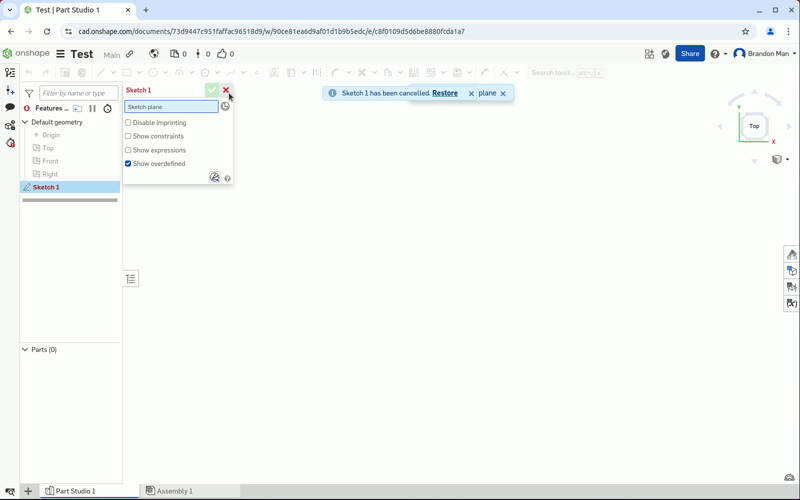
mouse_move(73, 150)
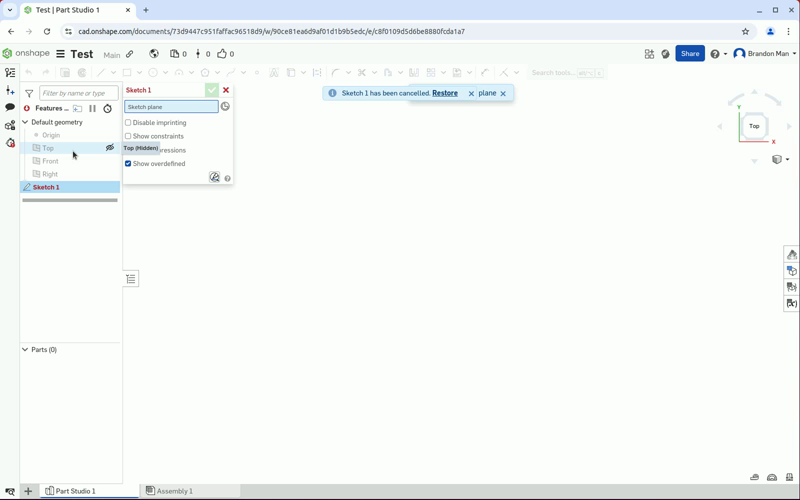
click(73, 150)
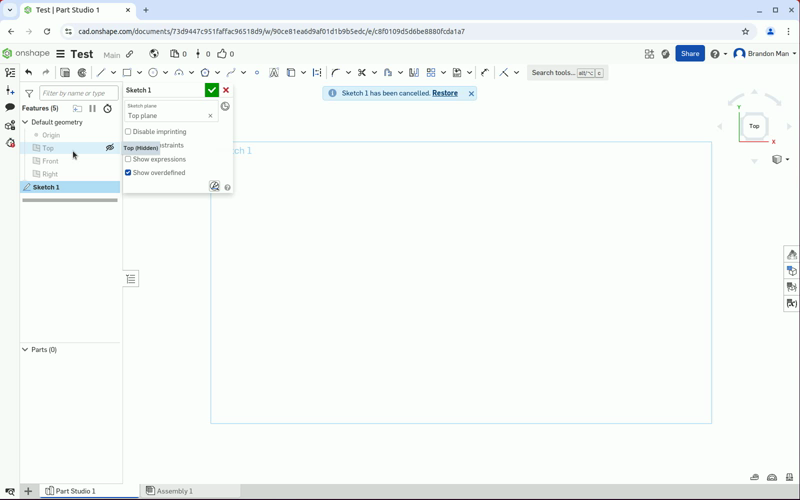
mouse_move(73, 352)
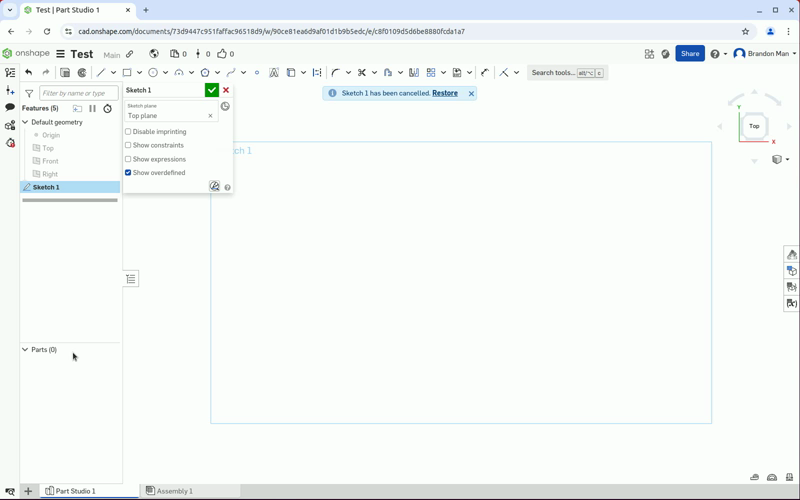
key(y)
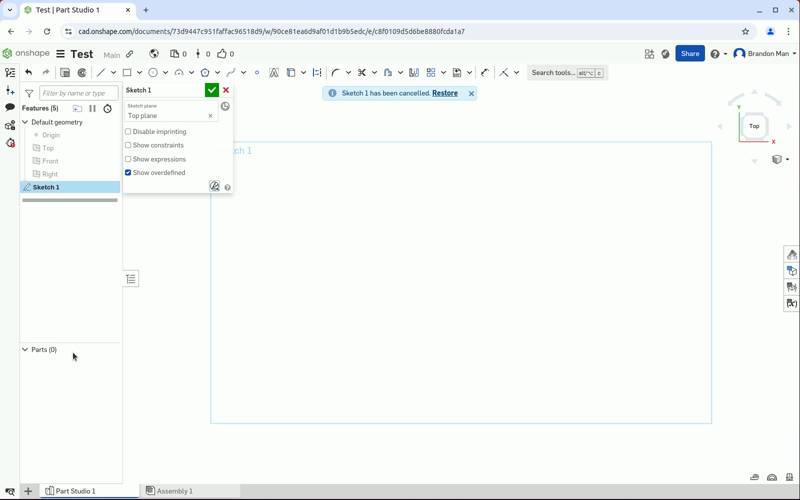
key(c)
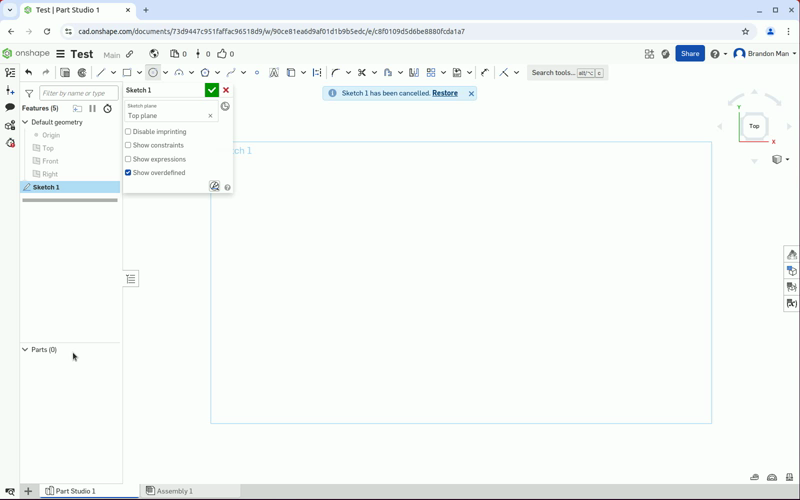
key_down(shift)
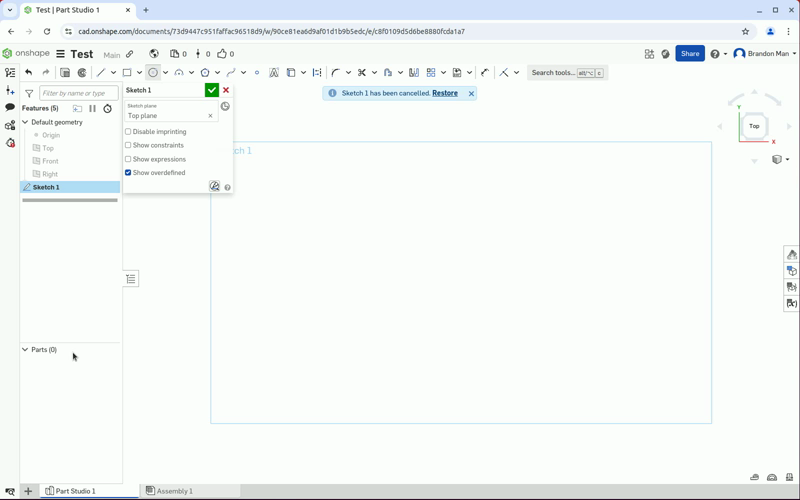
mouse_move(461, 282)
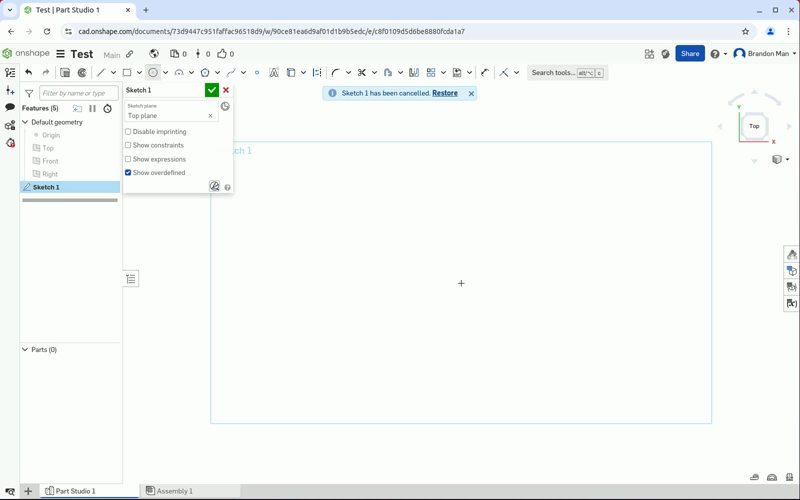
click(461, 282)
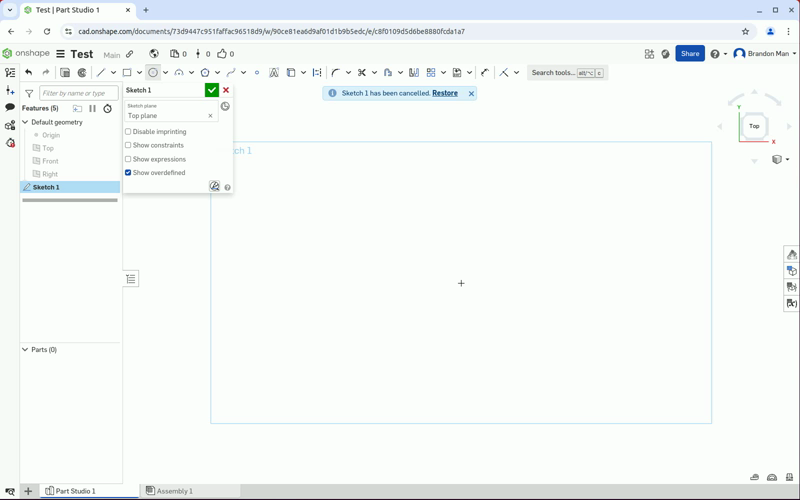
key_up(shift)
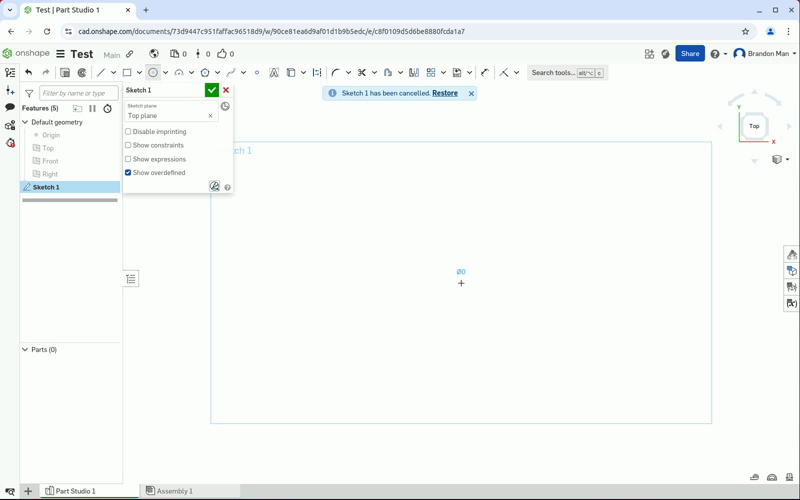
mouse_move(574, 282)
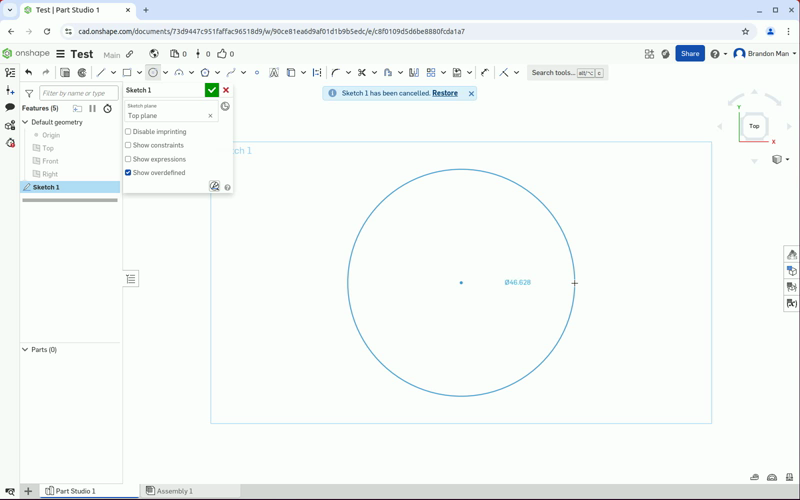
click(574, 282)
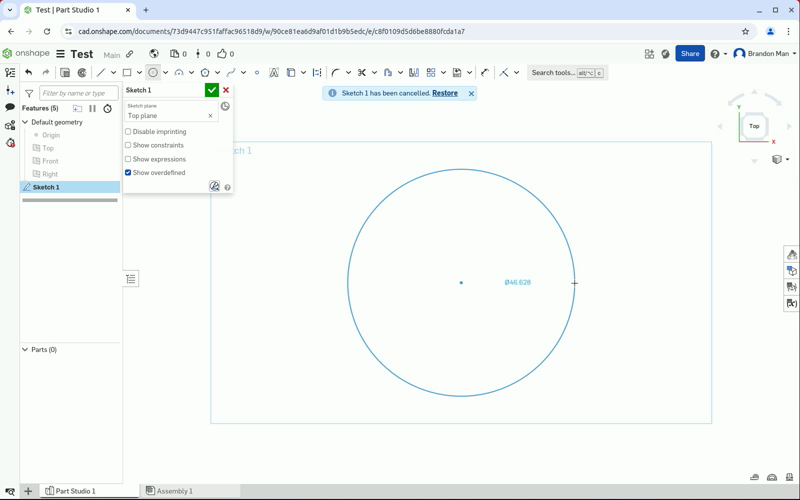
key(esc)
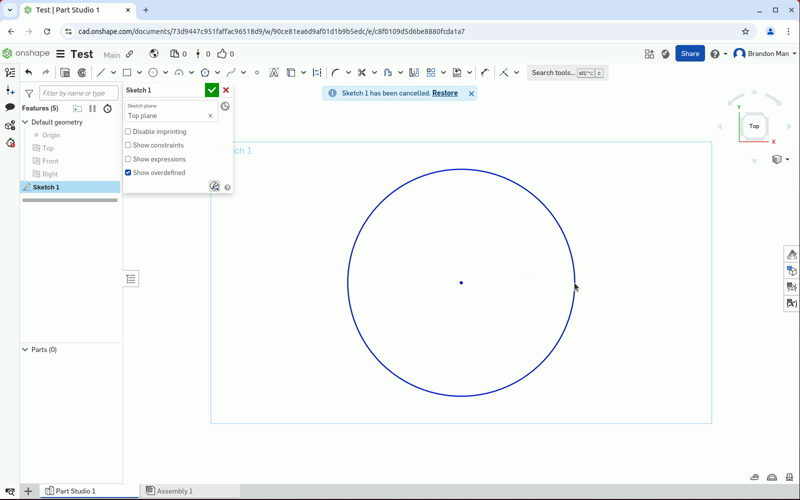
key(c)
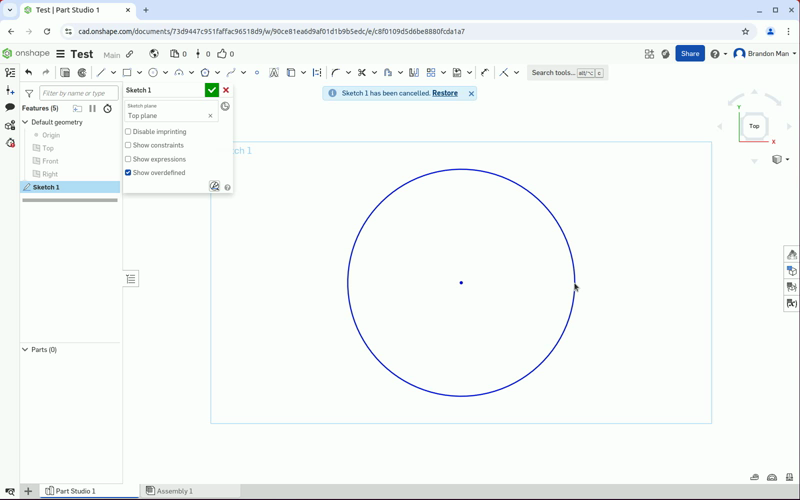
key_down(shift)
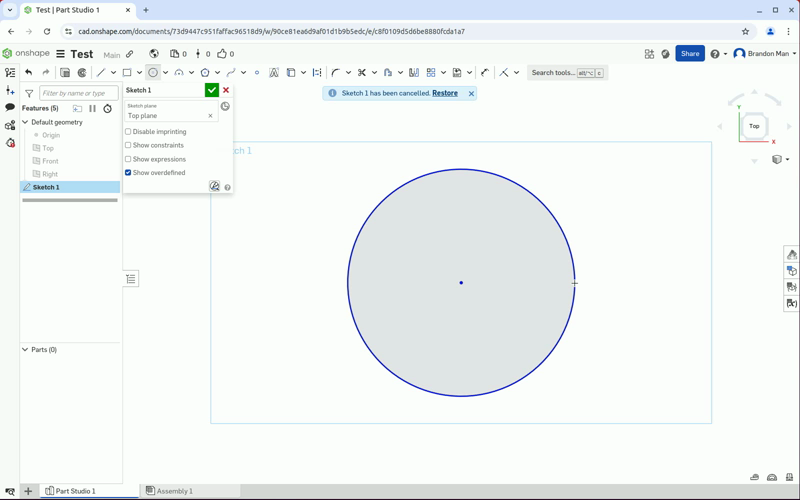
mouse_move(371, 282)
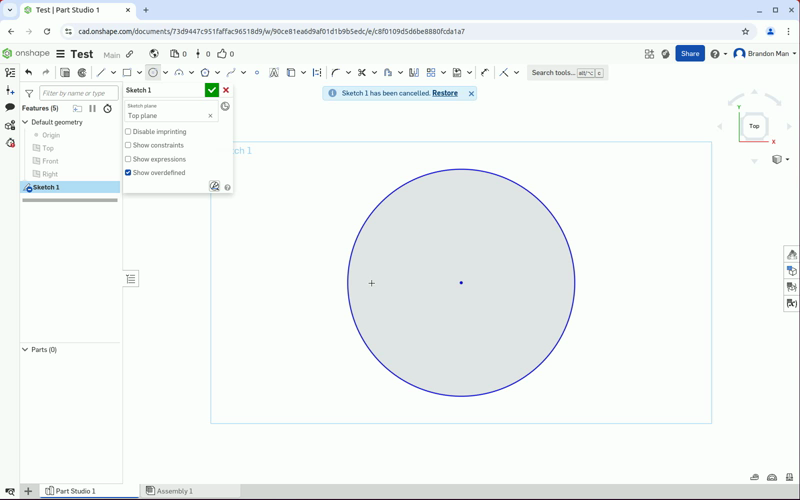
click(371, 282)
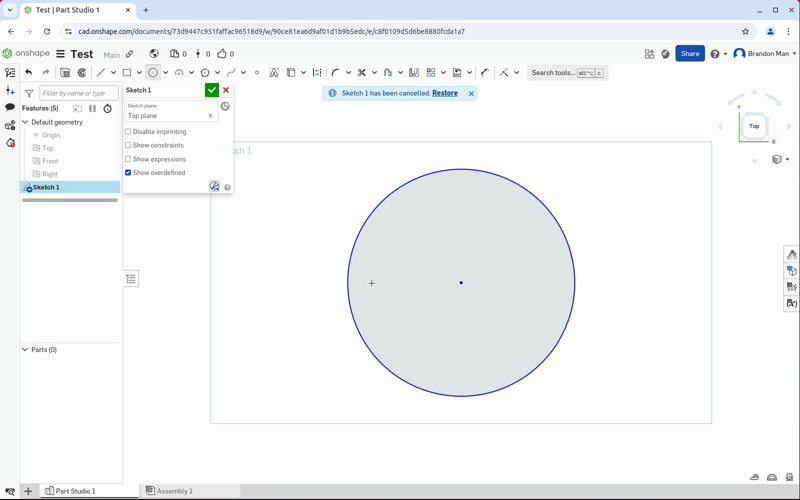
key_up(shift)
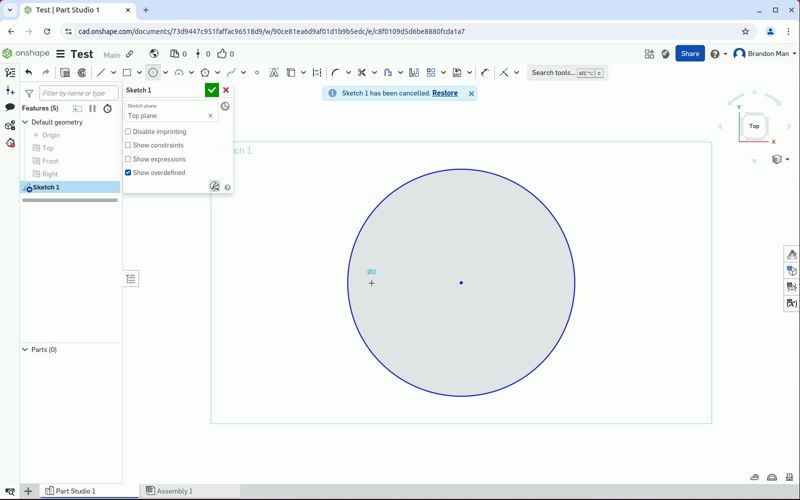
mouse_move(383, 282)
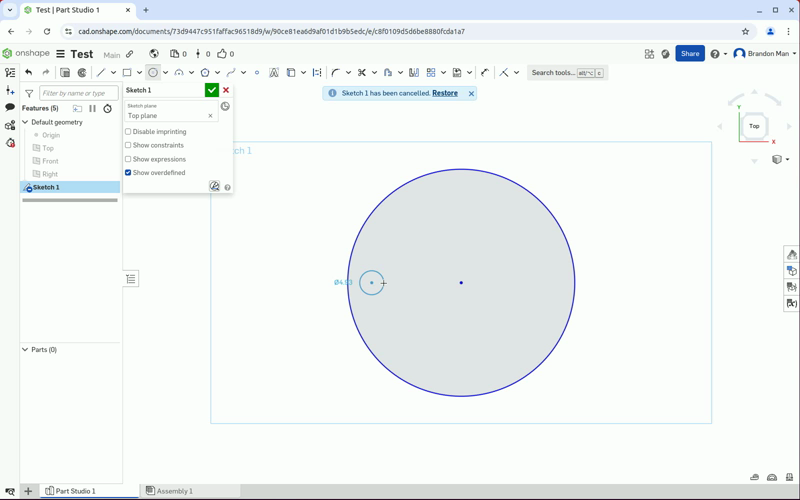
click(383, 282)
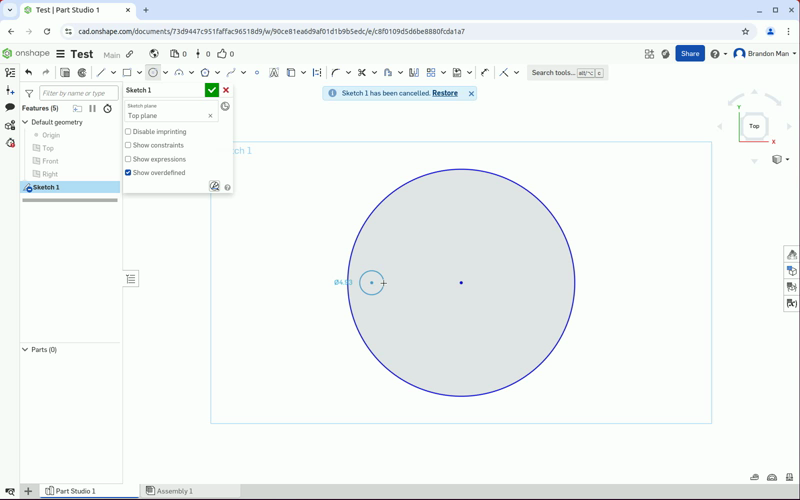
key(esc)
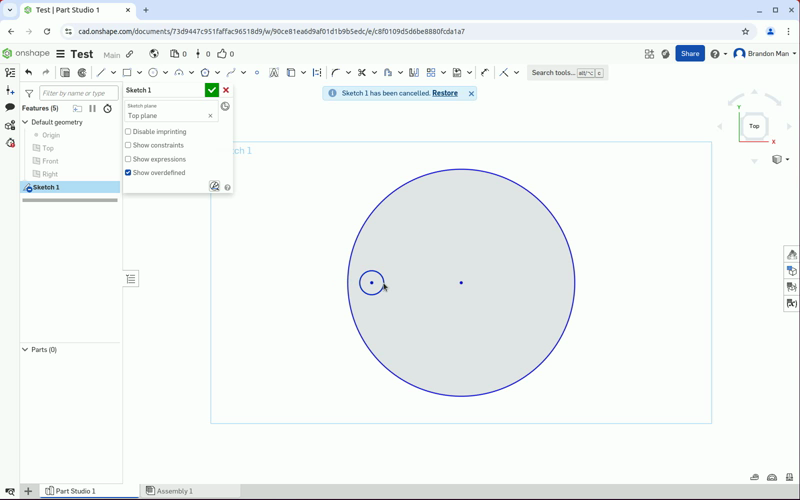
key(c)
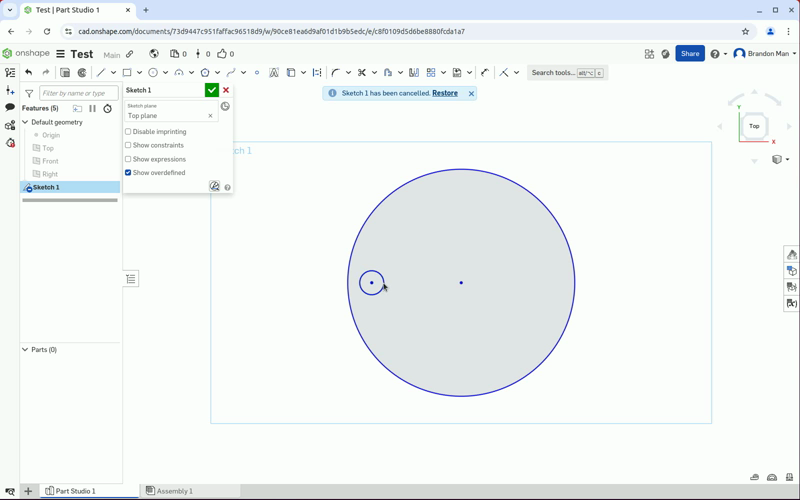
key_down(shift)
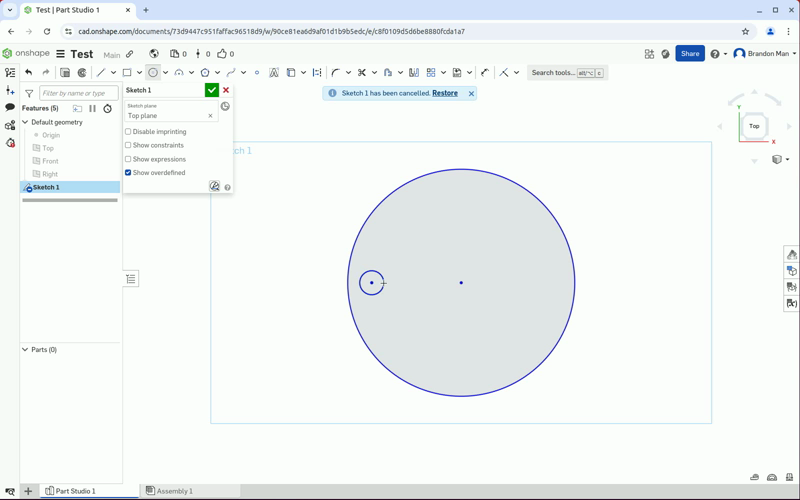
mouse_move(461, 372)
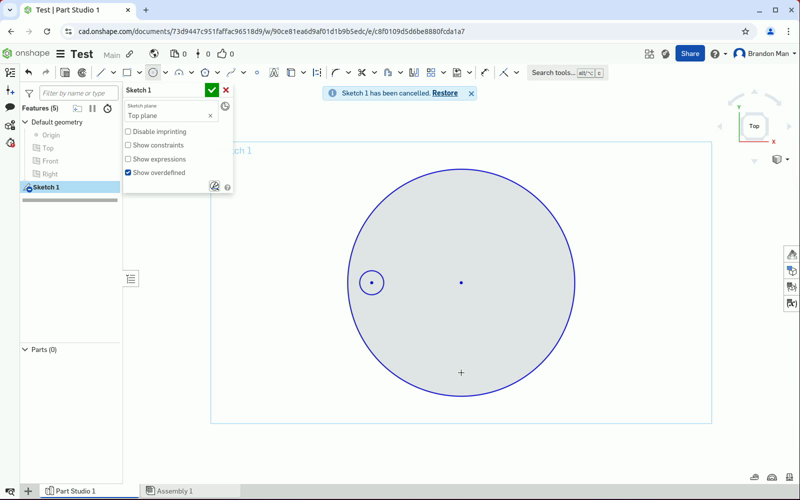
click(461, 372)
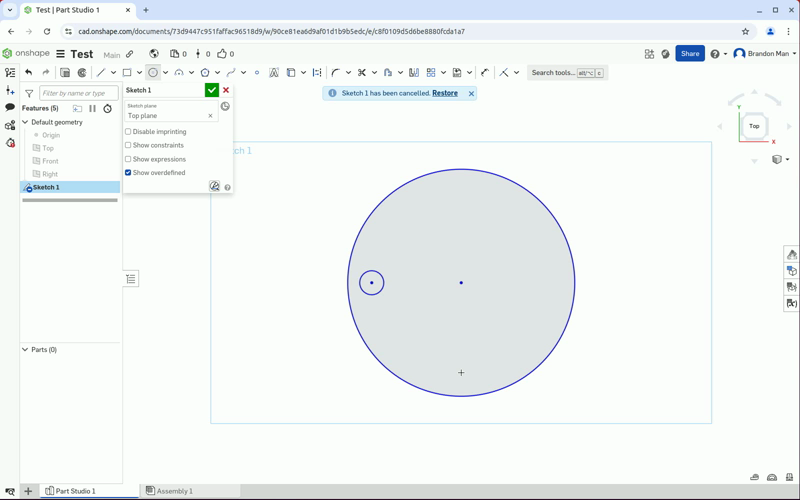
key_up(shift)
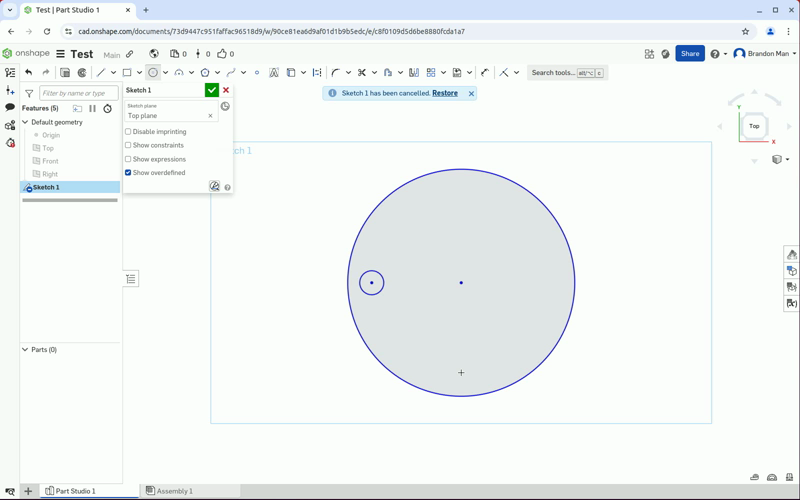
mouse_move(473, 372)
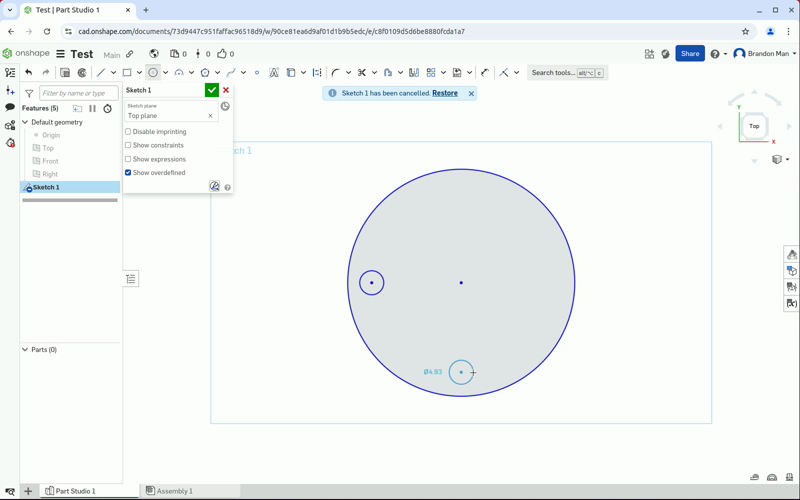
click(473, 372)
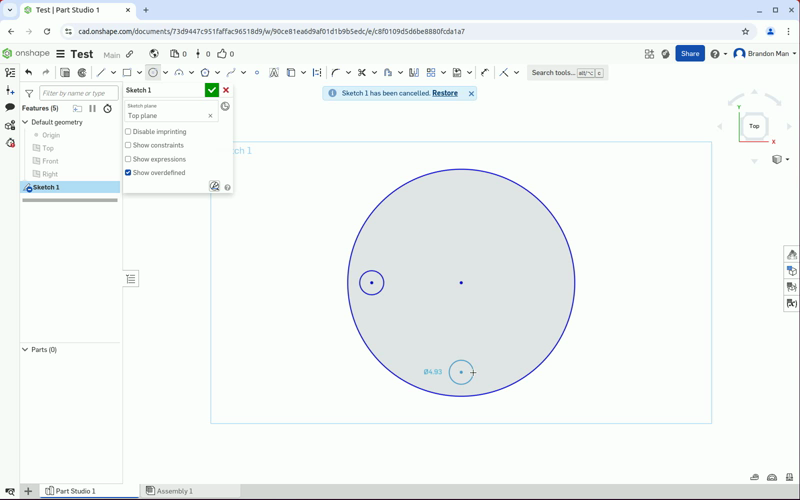
key(esc)
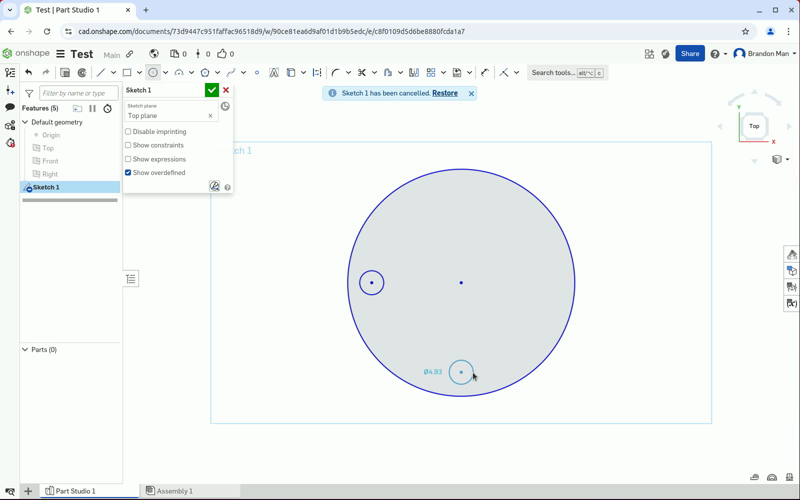
key(c)
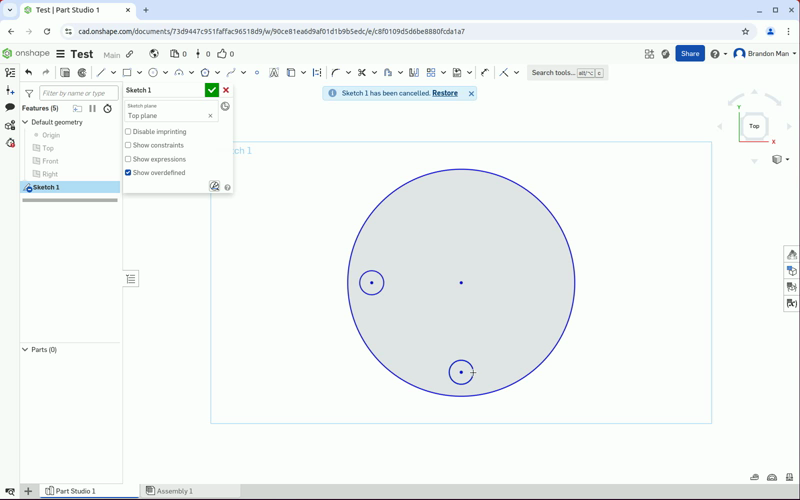
key_down(shift)
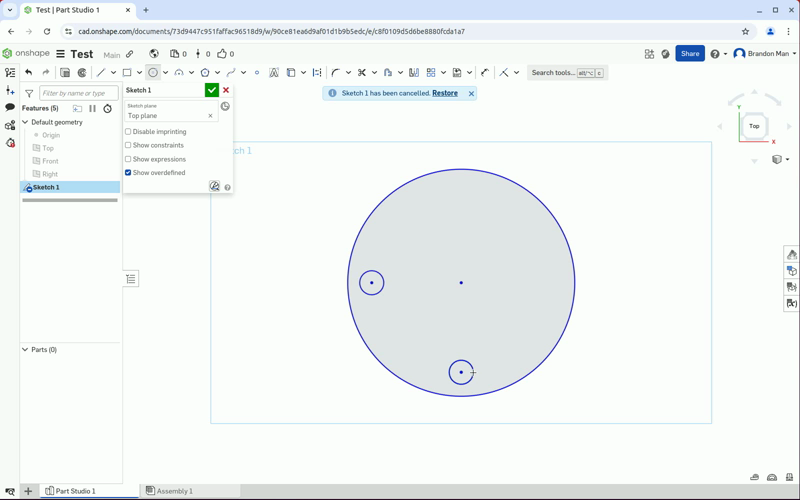
mouse_move(461, 193)
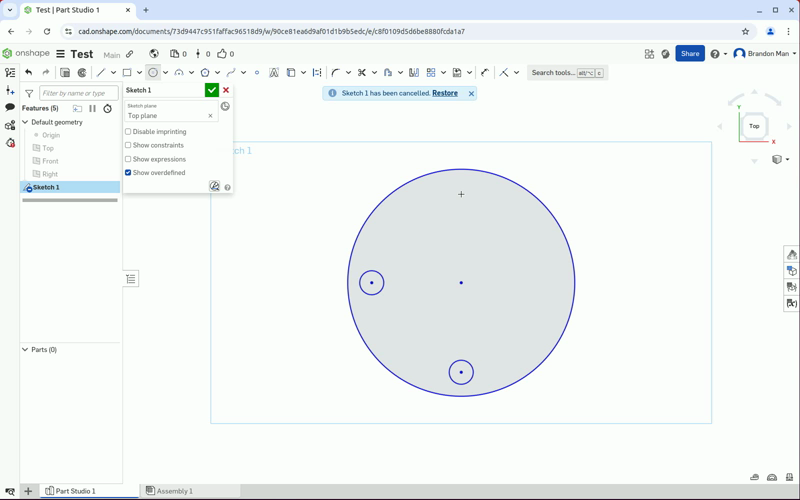
click(461, 193)
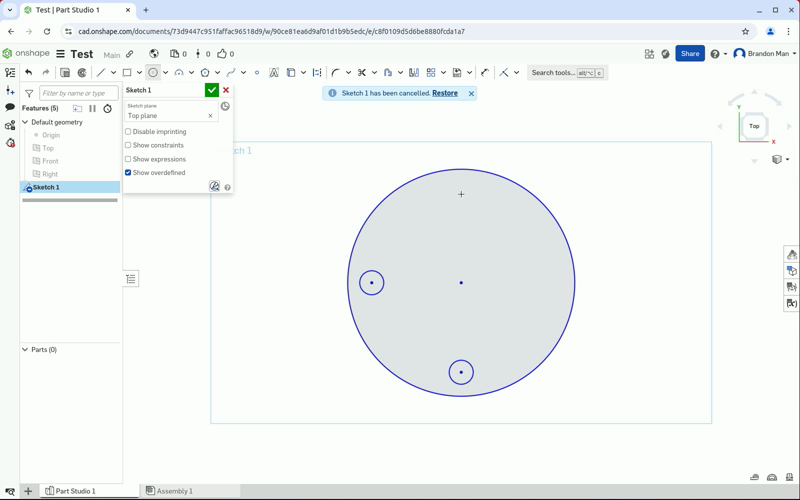
key_up(shift)
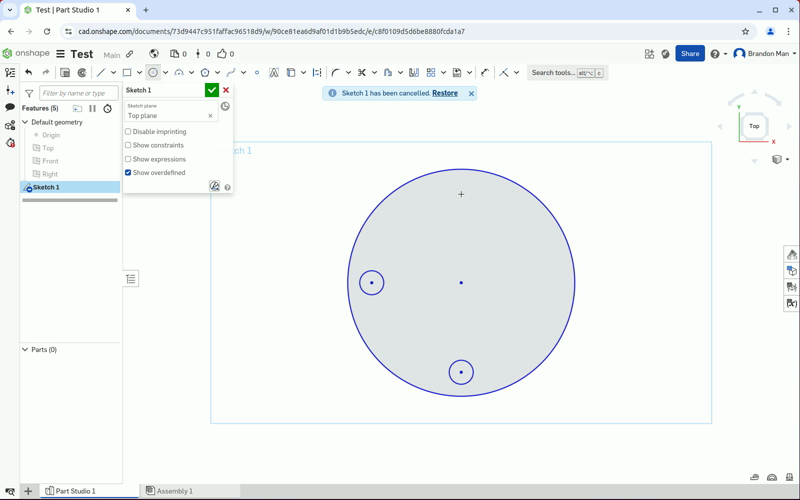
mouse_move(473, 193)
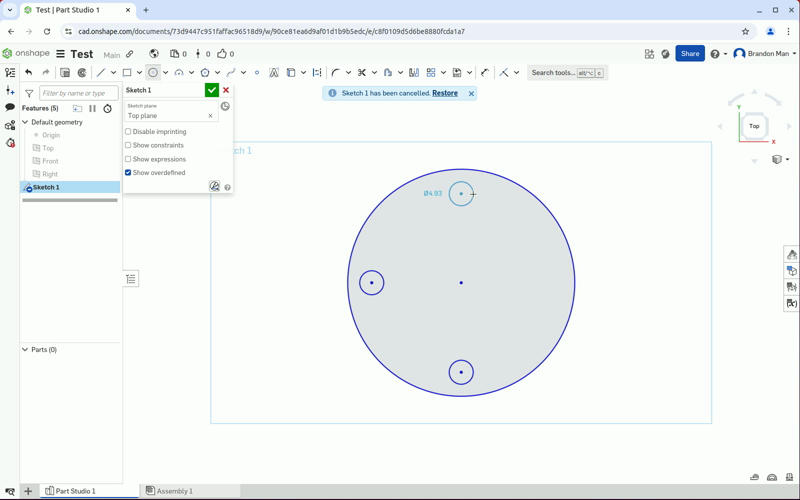
click(473, 193)
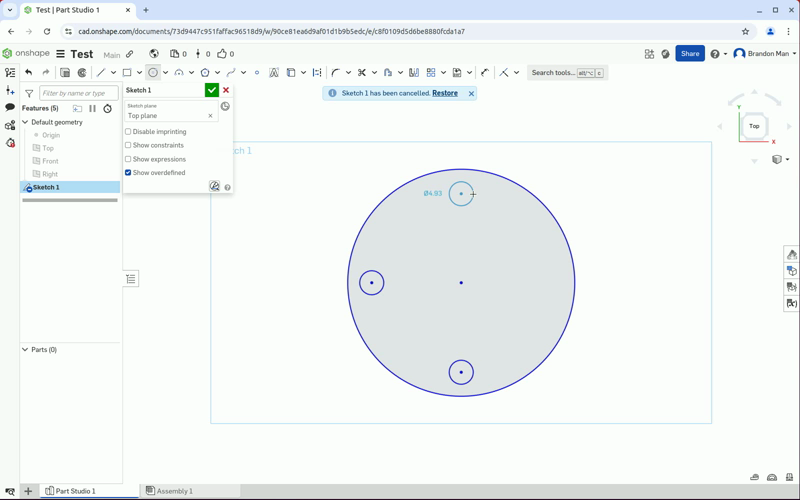
key(esc)
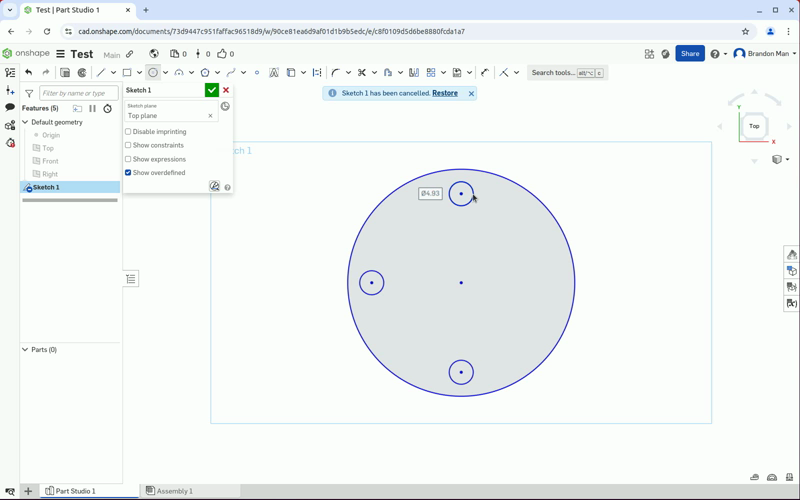
key(c)
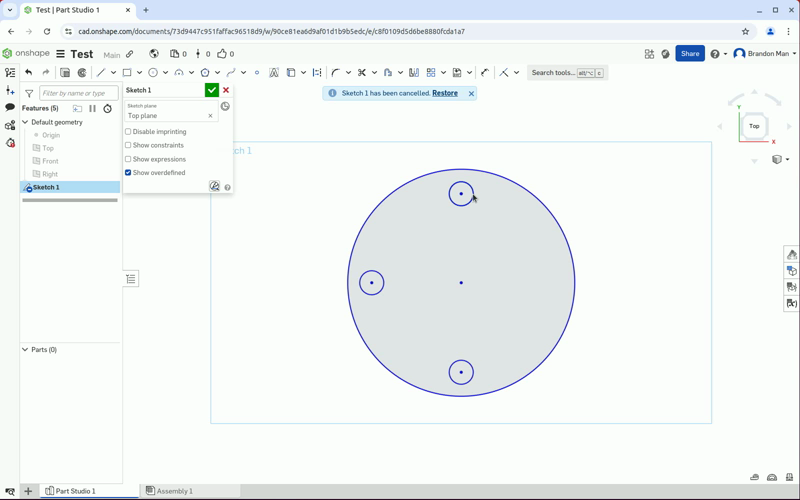
key_down(shift)
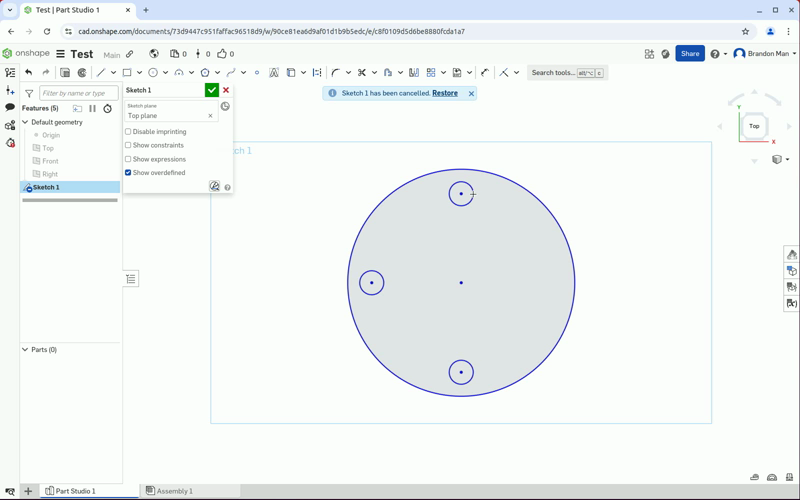
mouse_move(550, 282)
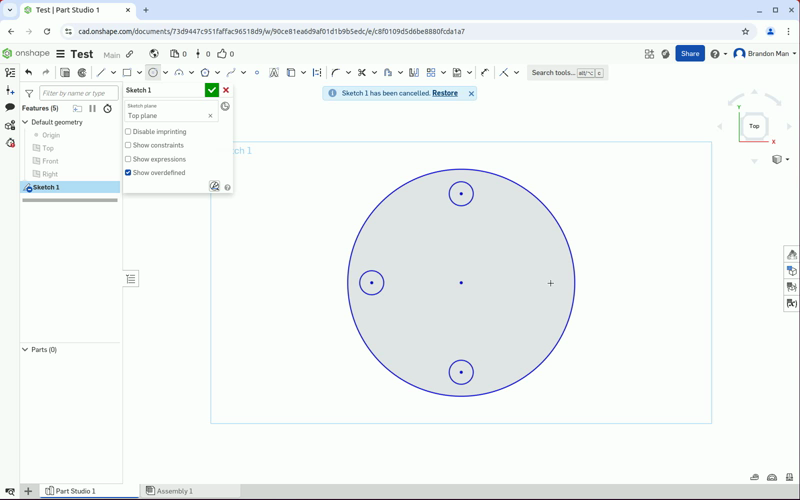
click(550, 282)
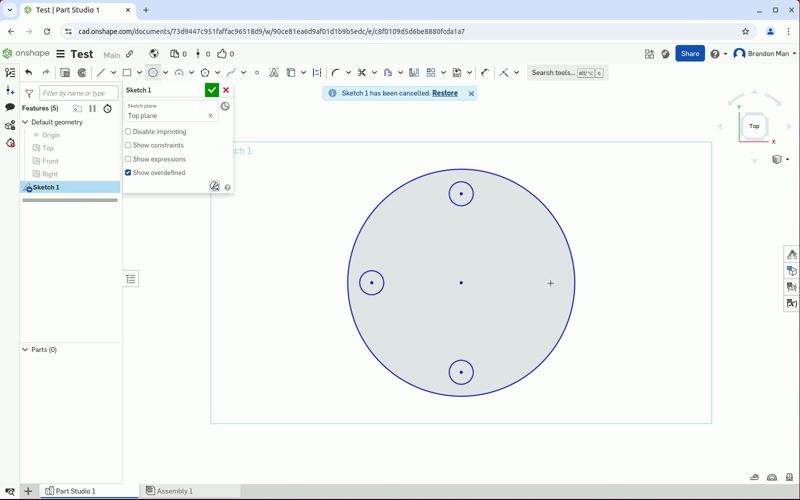
key_up(shift)
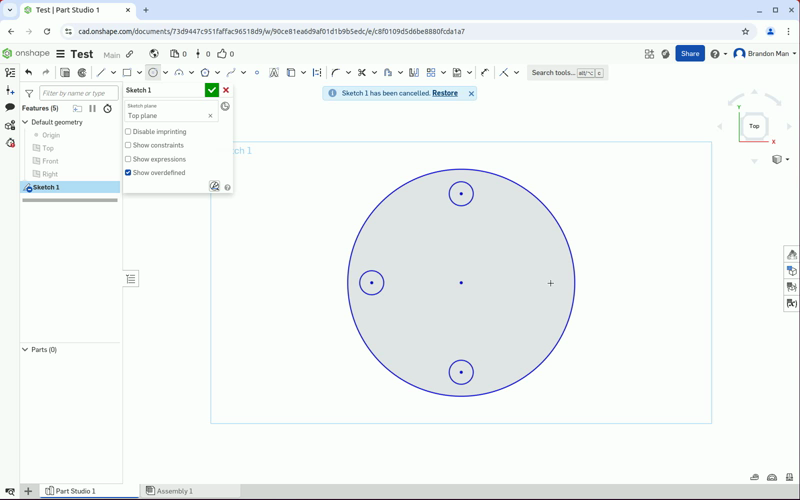
mouse_move(562, 282)
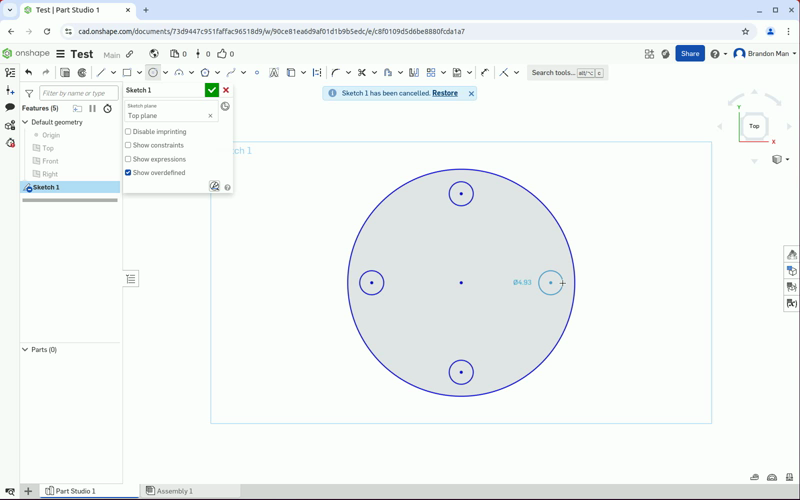
click(562, 282)
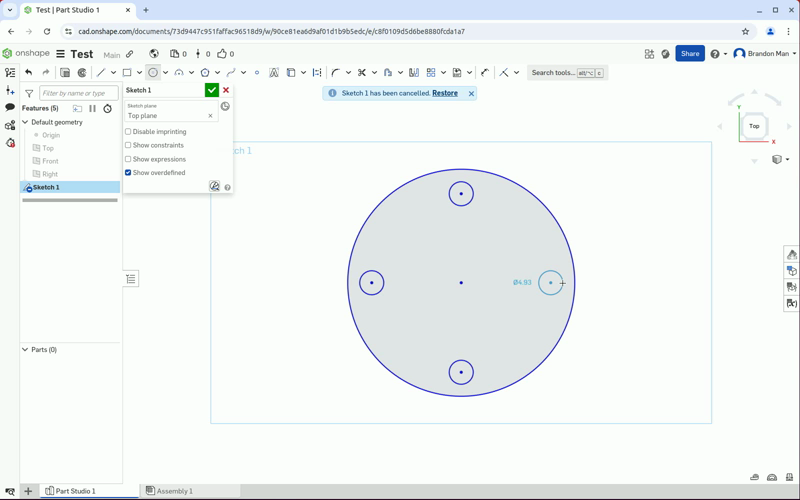
key(esc)
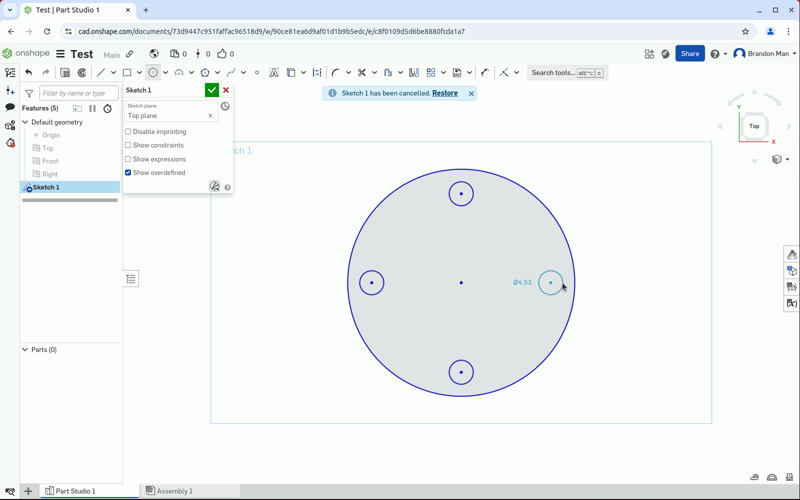
mouse_move(418, 217)
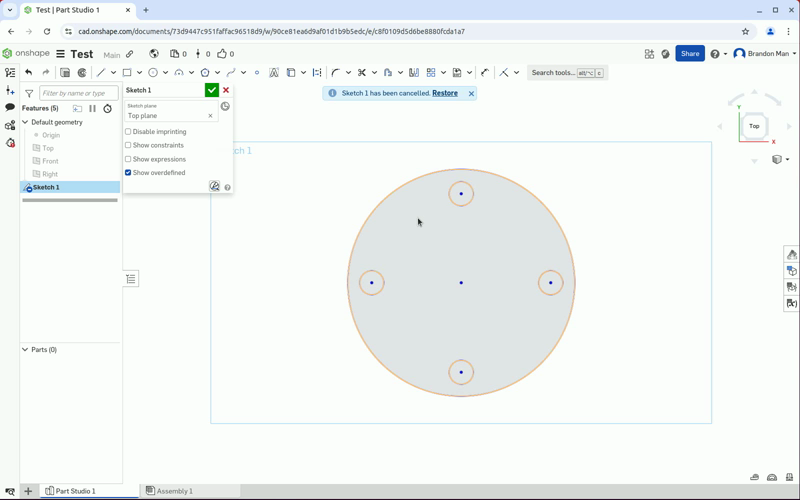
click(418, 217)
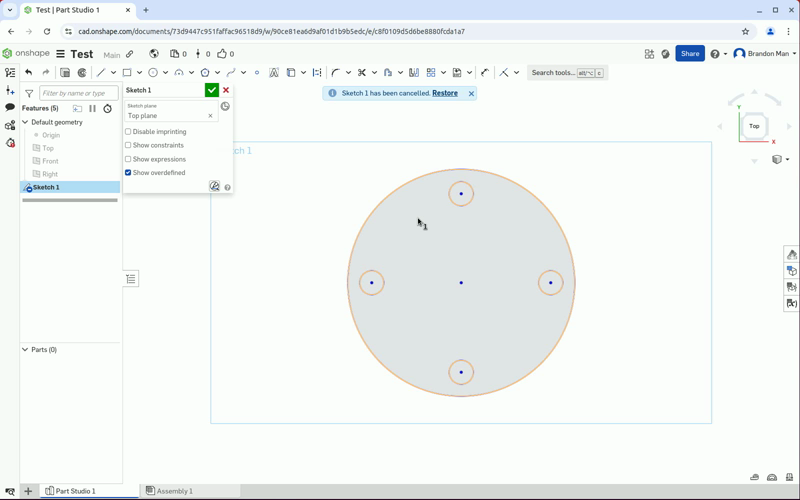
mouse_move(73, 352)
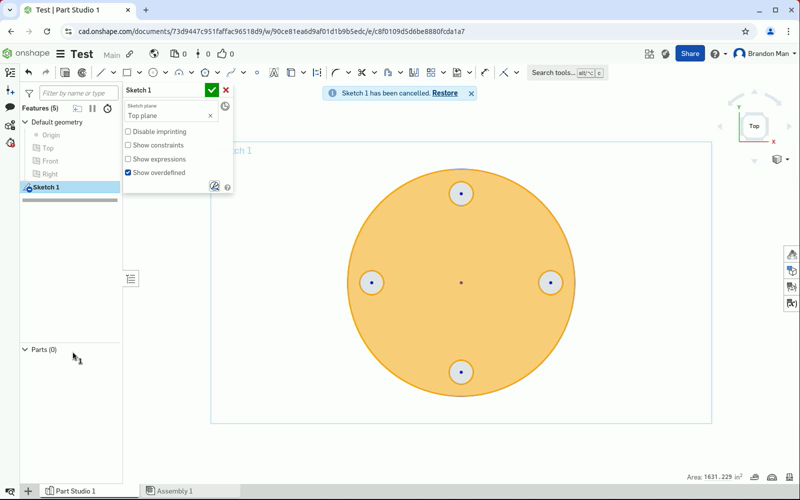
key(shift+y)
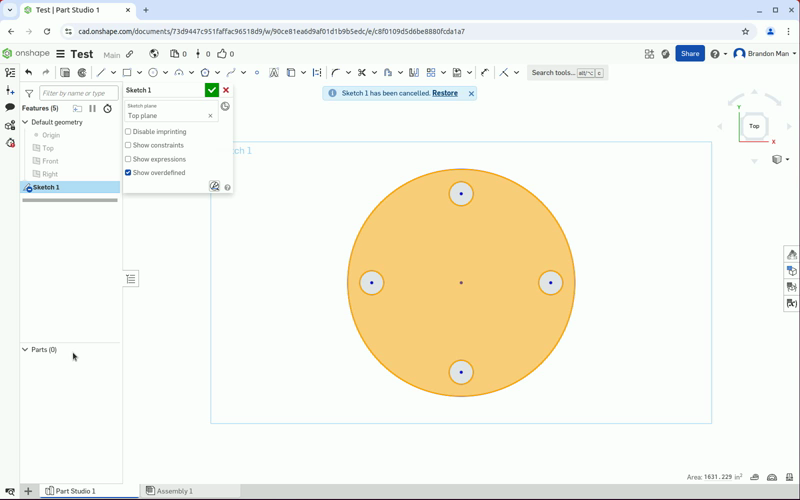
key(shift+e)
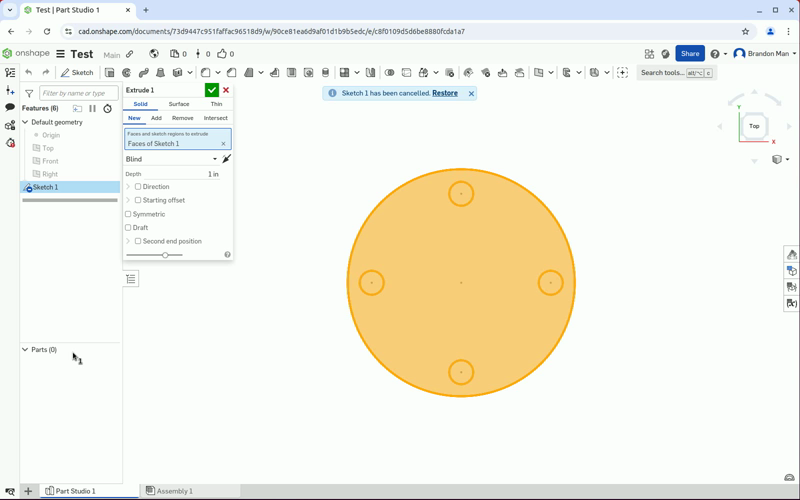
mouse_move(143, 106)
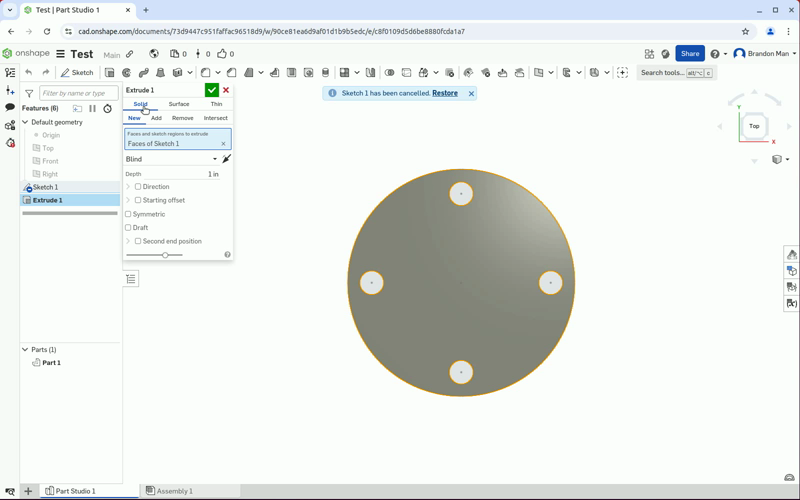
click(143, 106)
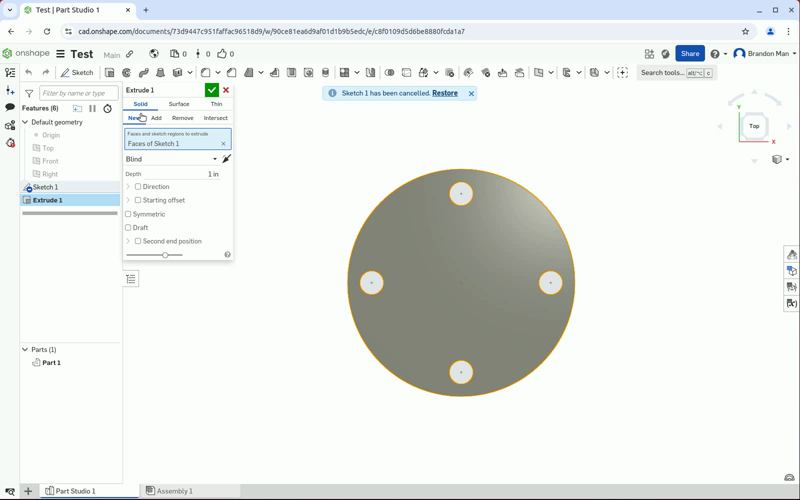
mouse_move(137, 120)
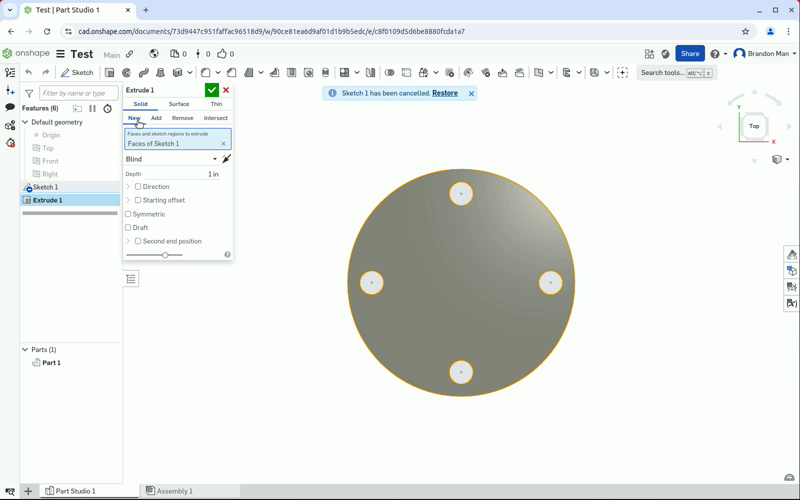
click(137, 120)
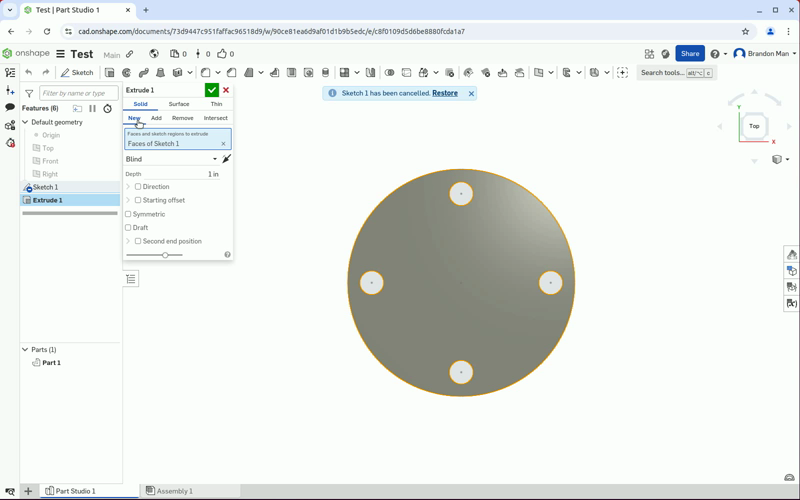
key(tab, 4)
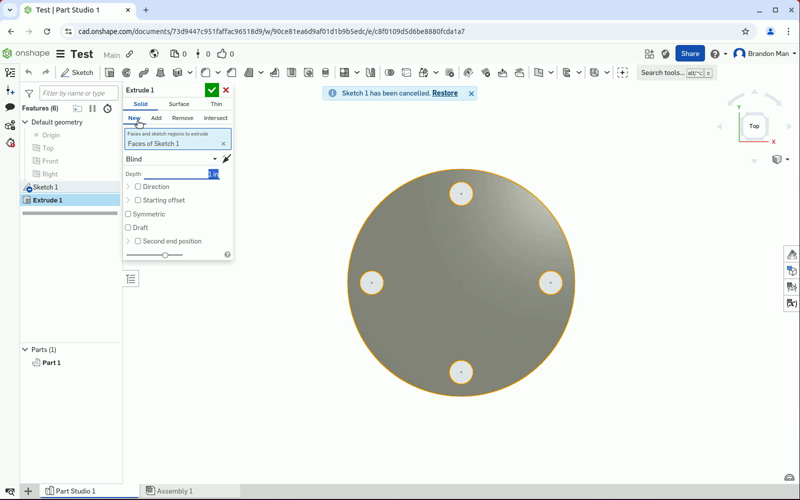
text(9.147)
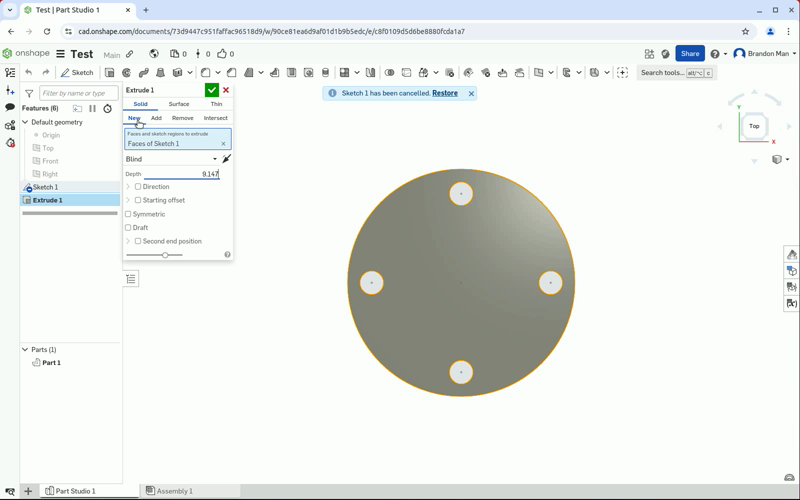
key(enter)
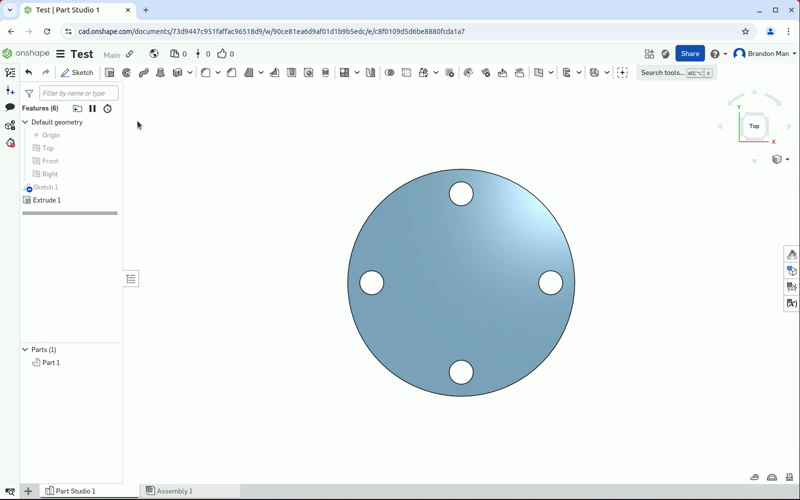
key(shift+h)
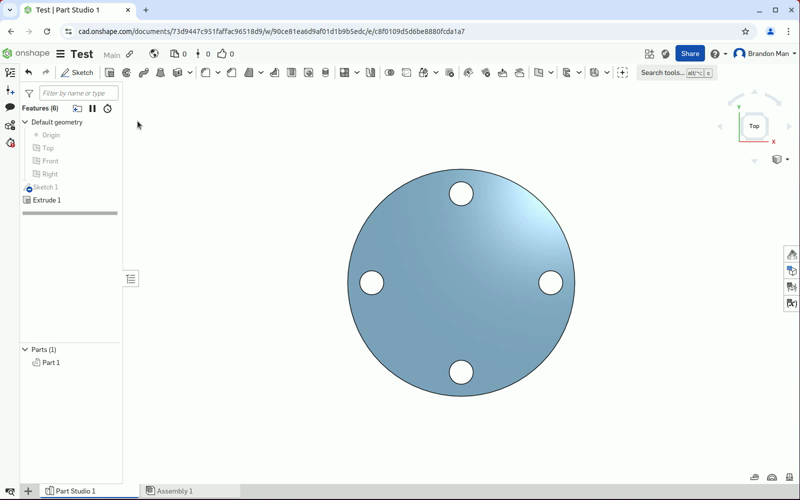
key(shift+h)
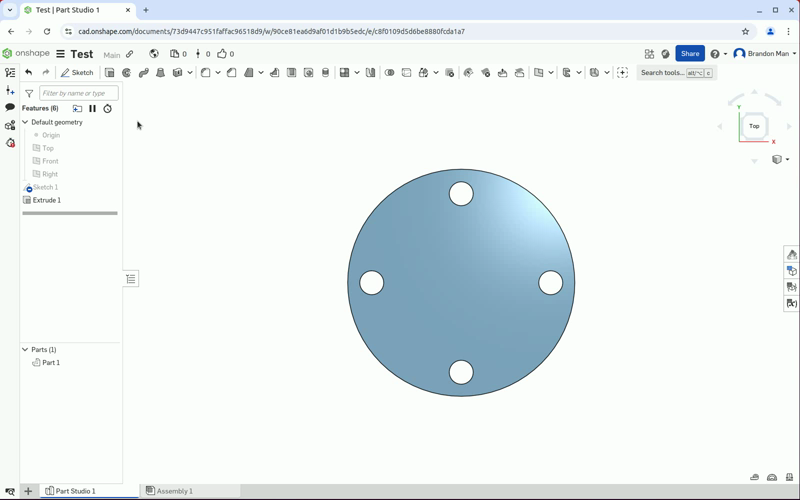
mouse_move(73, 189)
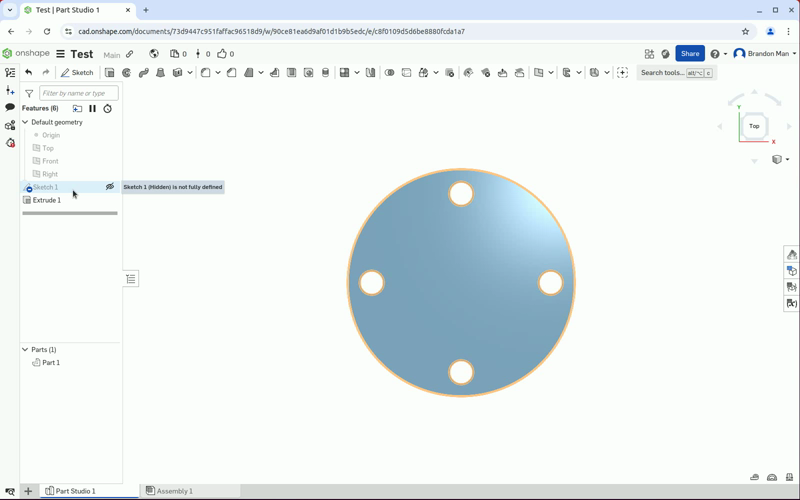
click(73, 189)
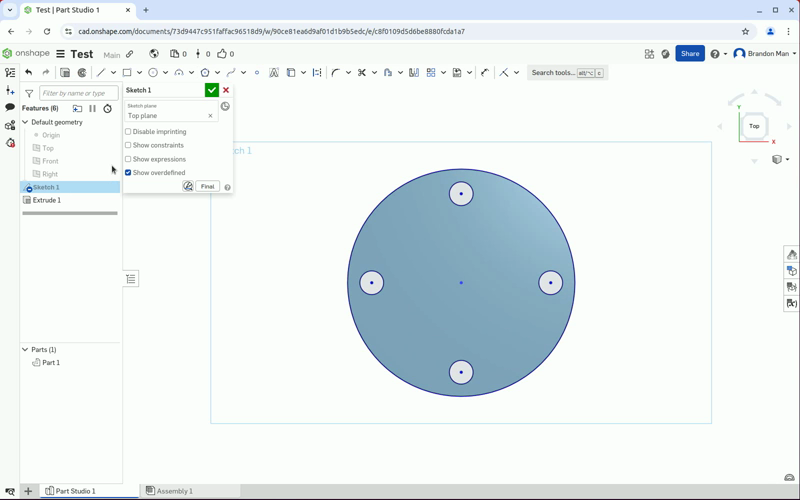
mouse_move(229, 92)
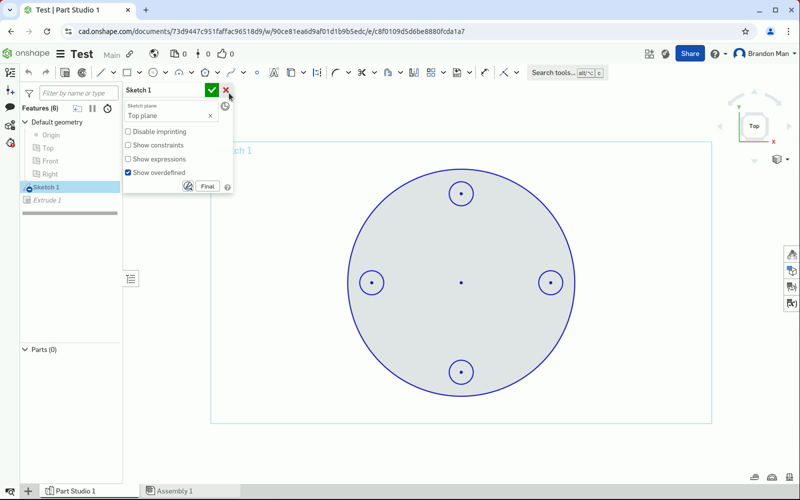
click(229, 92)
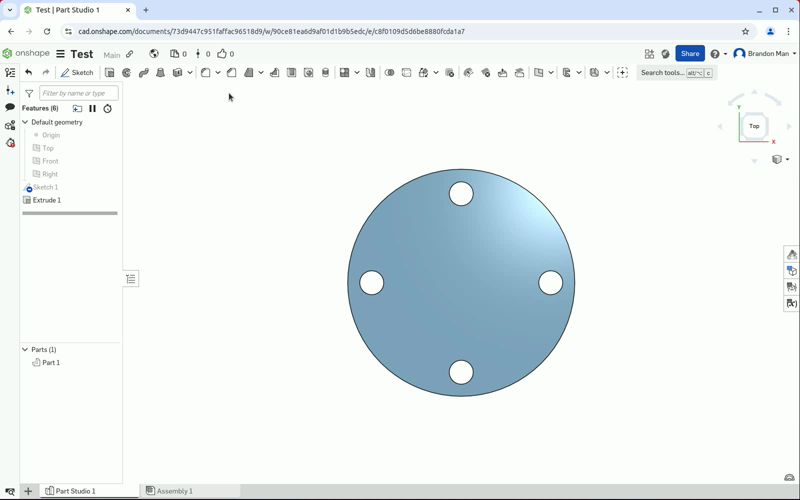
mouse_move(541, 75)
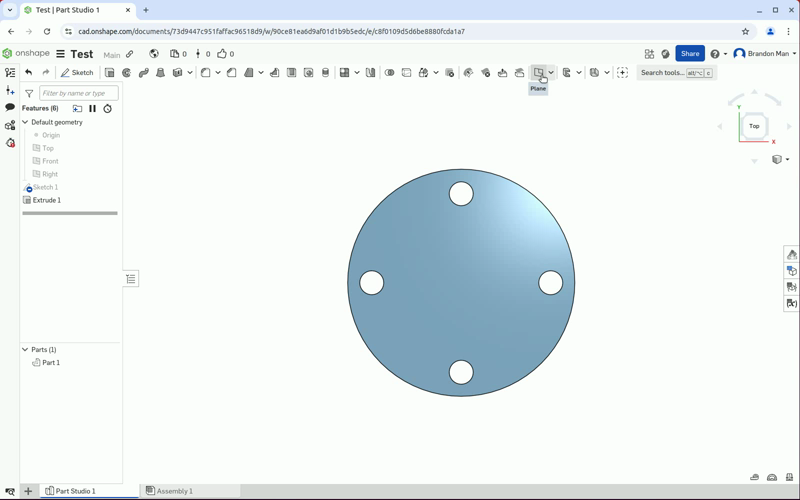
click(541, 75)
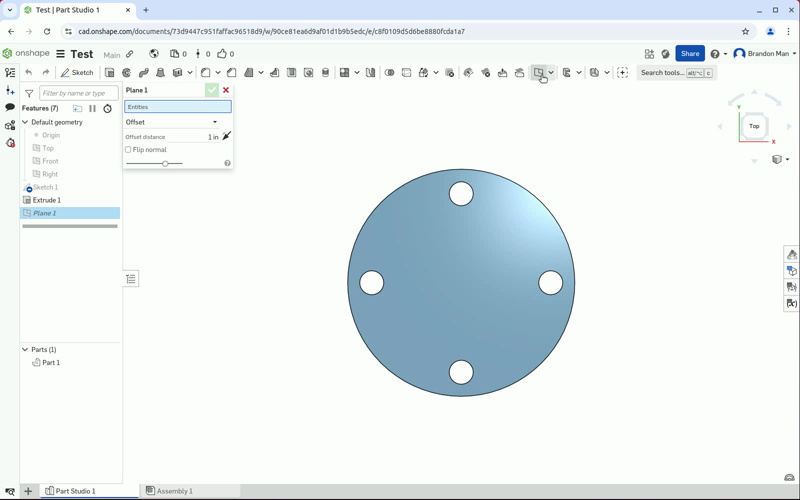
mouse_move(73, 150)
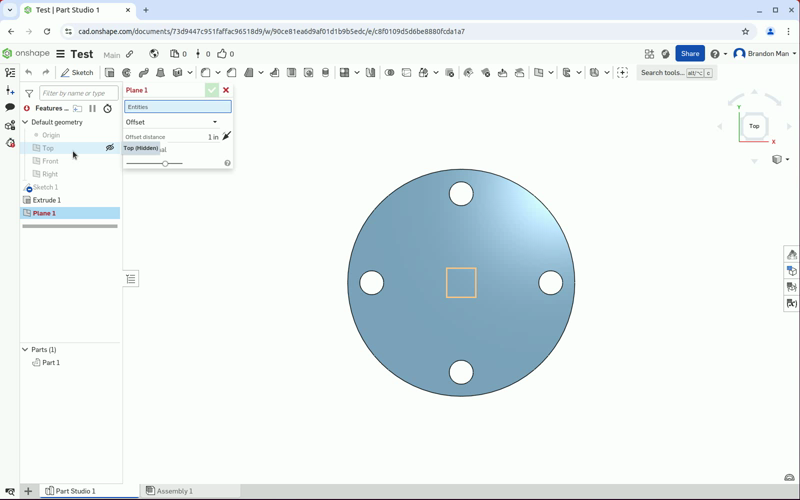
click(73, 150)
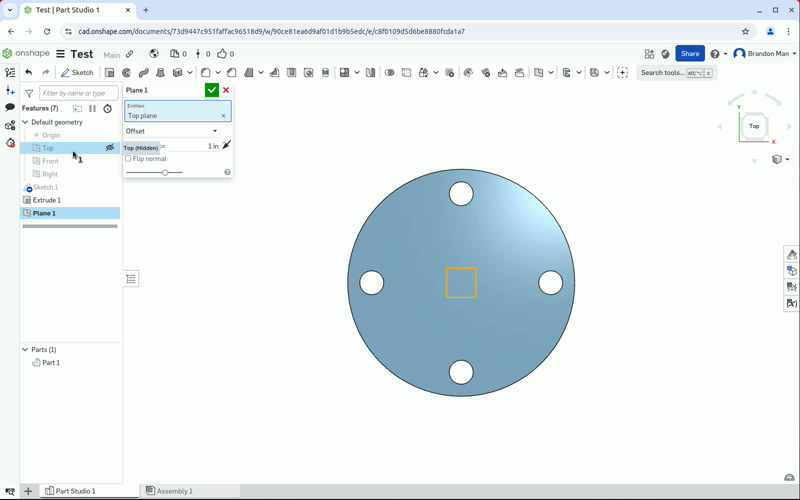
key(tab, 2)
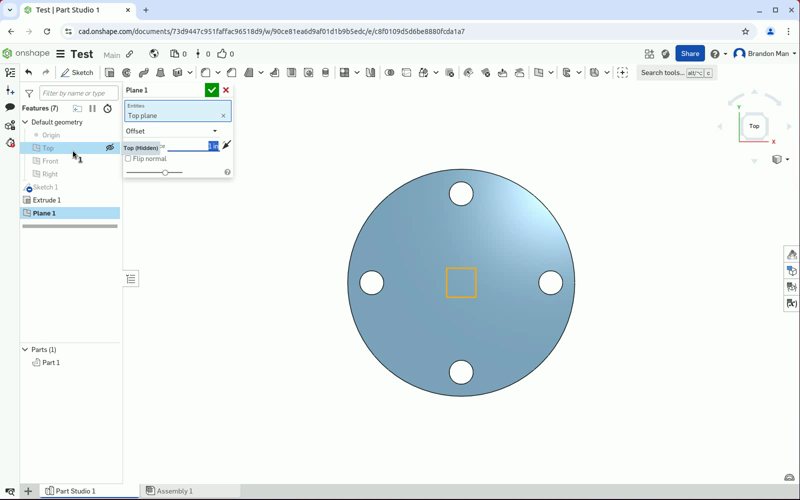
text(9.151)
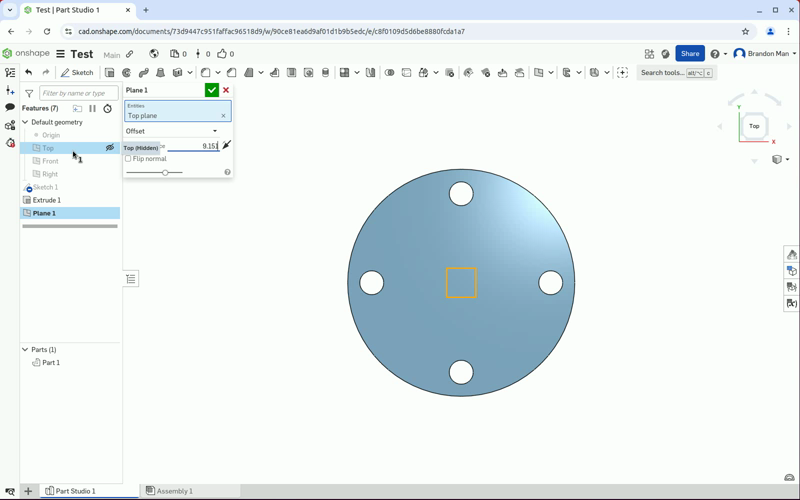
key(enter, 2)
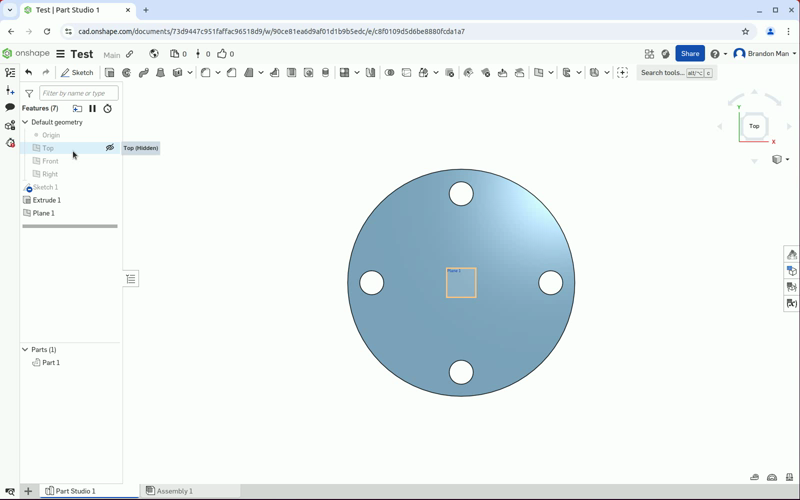
key(shift+s)
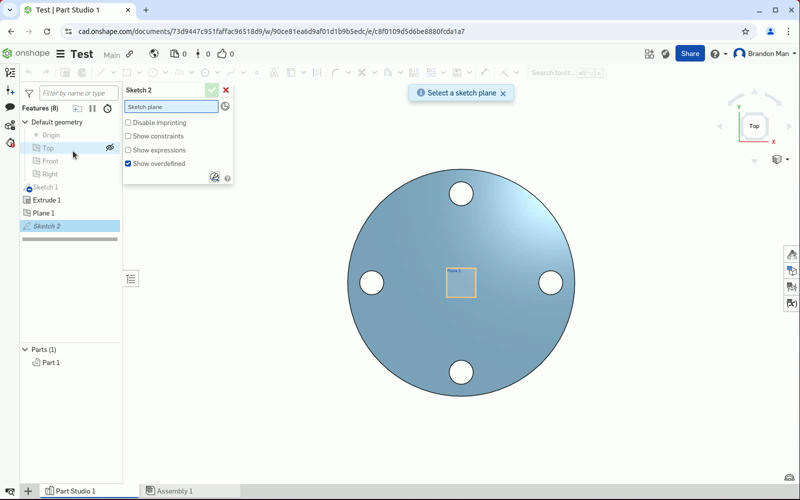
mouse_move(73, 215)
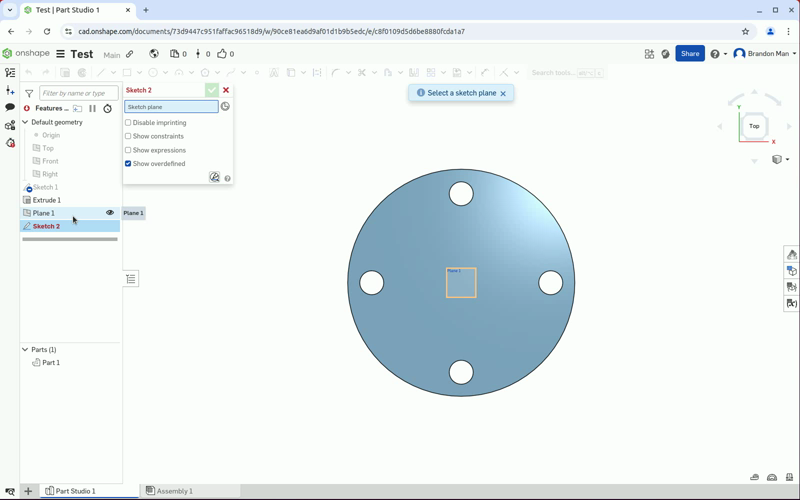
click(73, 215)
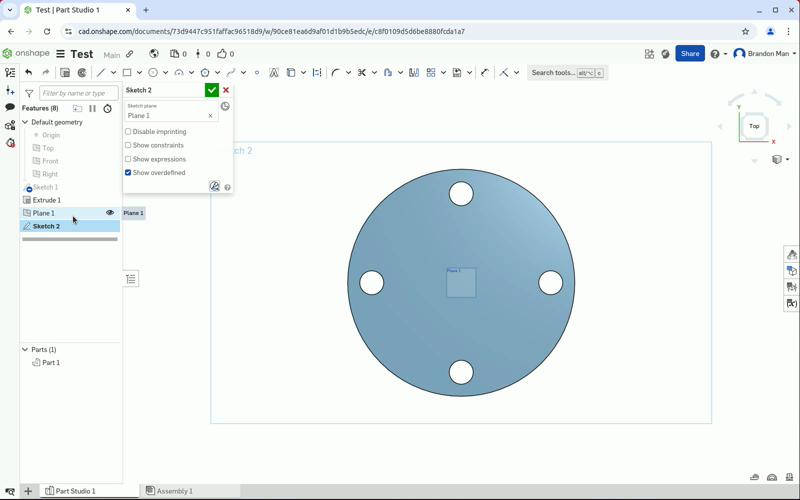
mouse_move(73, 352)
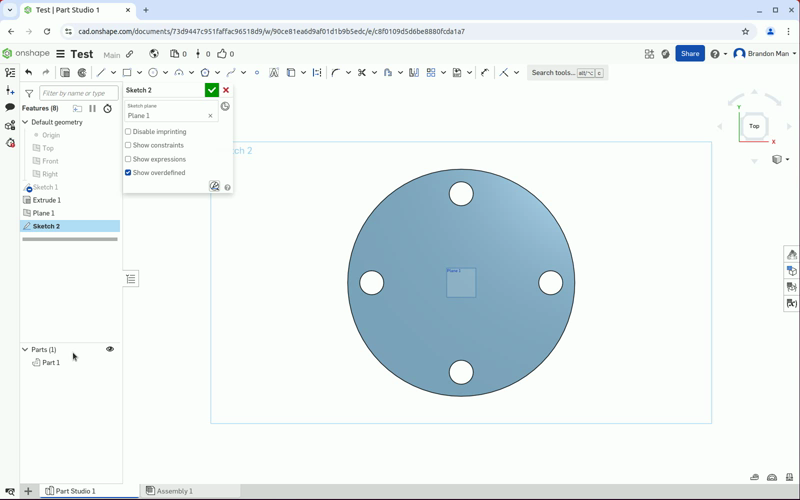
key(y)
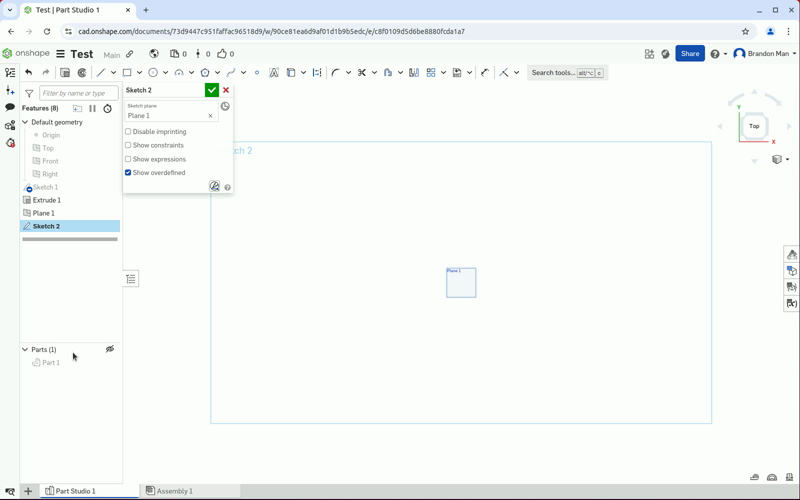
key(c)
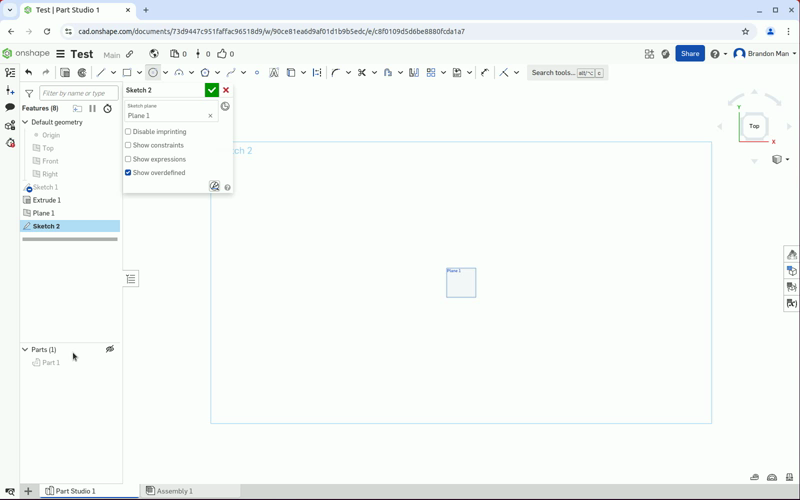
key_down(shift)
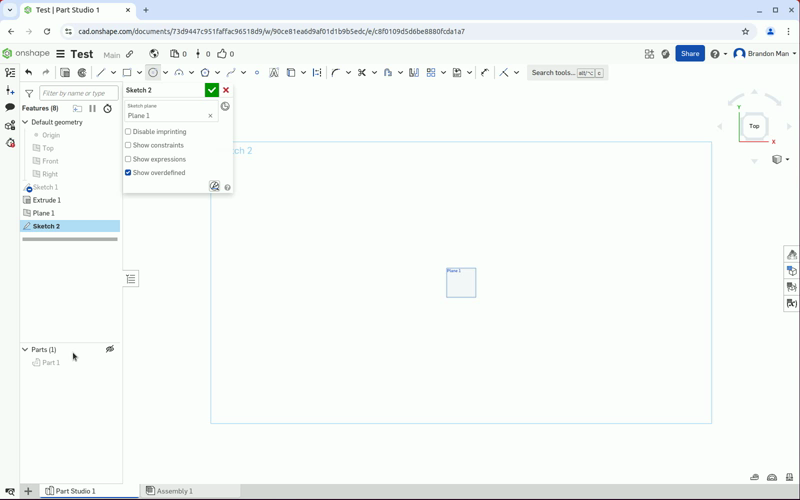
mouse_move(461, 282)
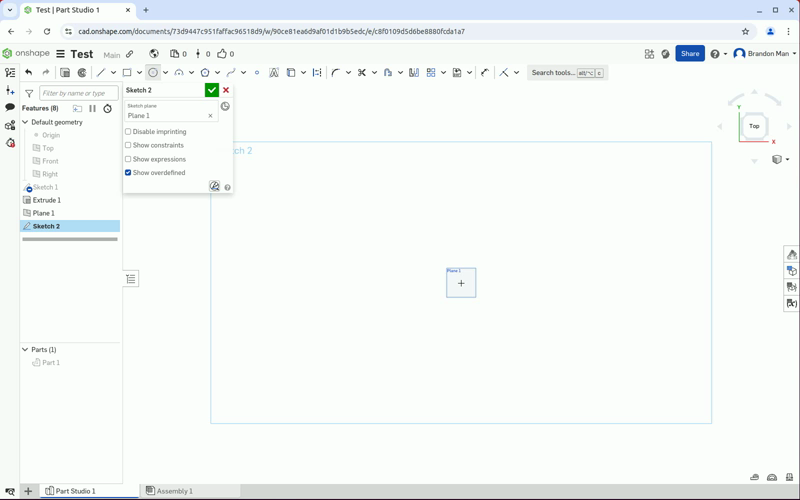
click(461, 282)
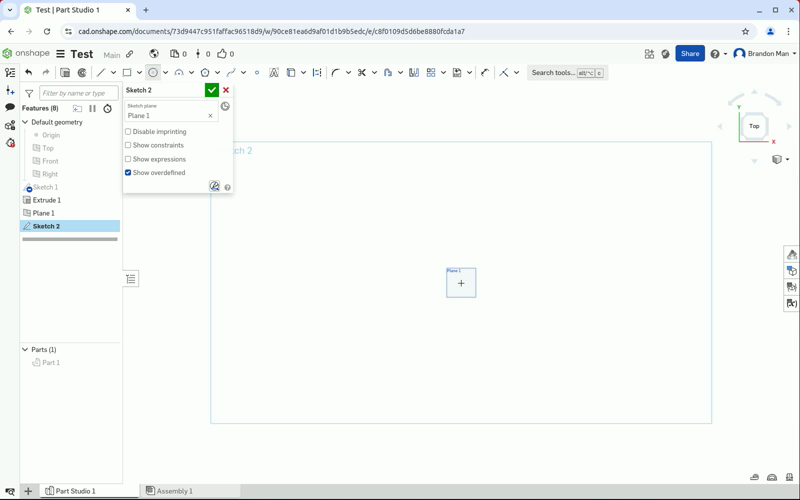
key_up(shift)
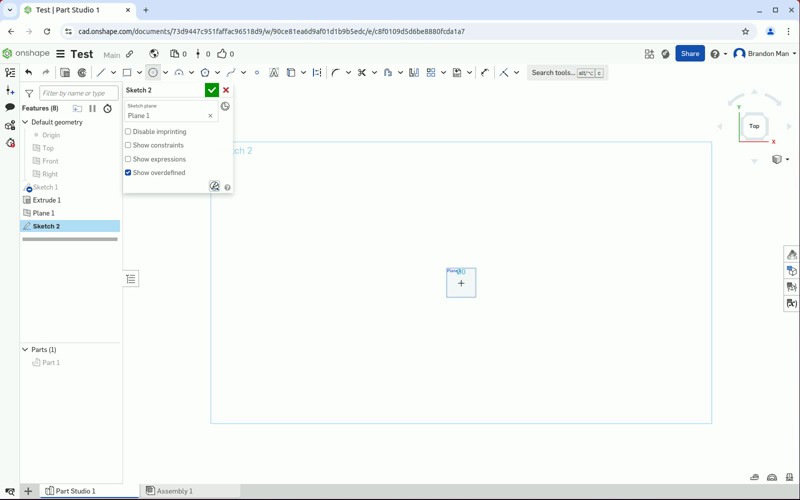
mouse_move(518, 282)
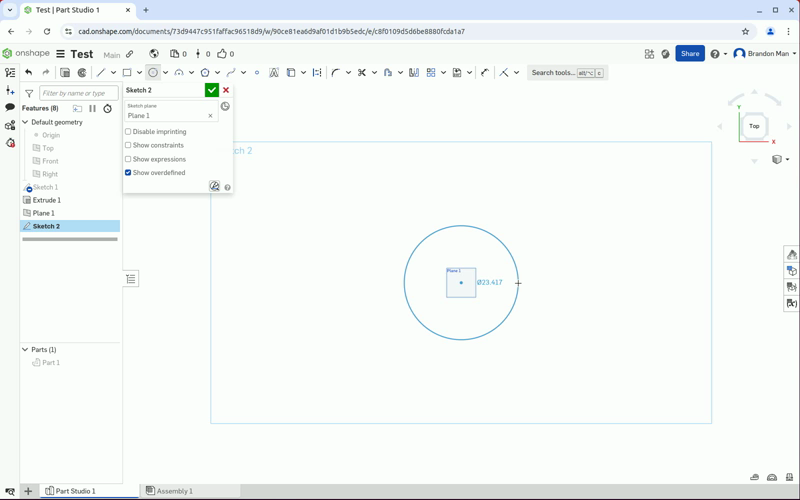
click(518, 282)
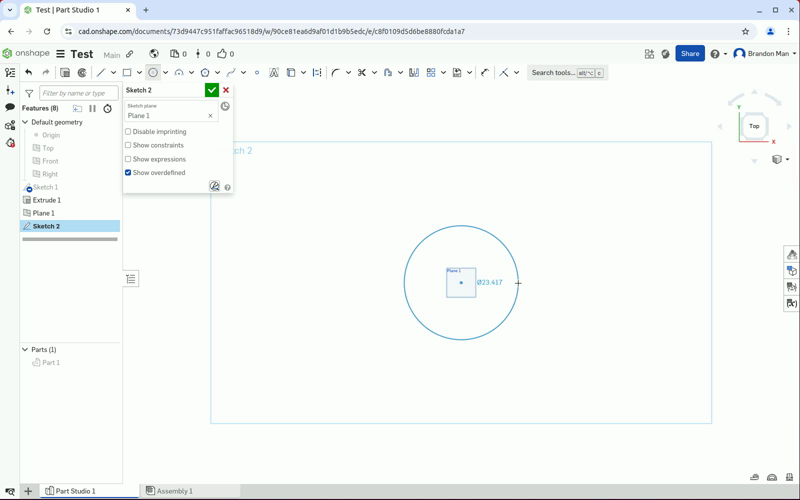
key(esc)
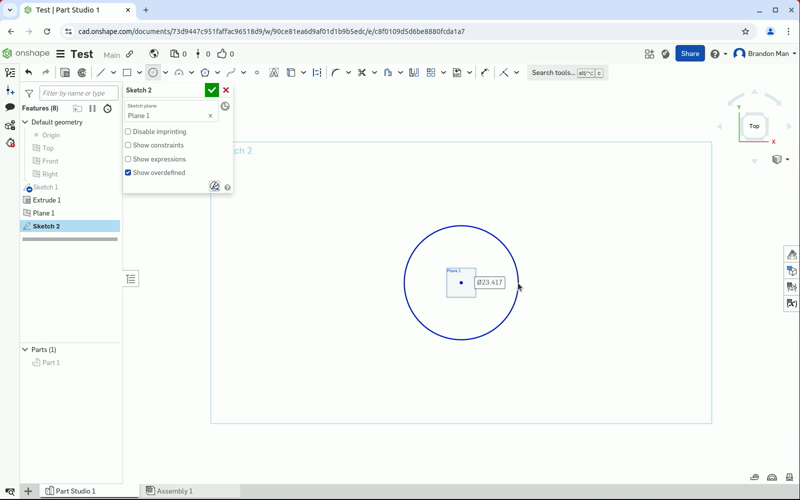
key(c)
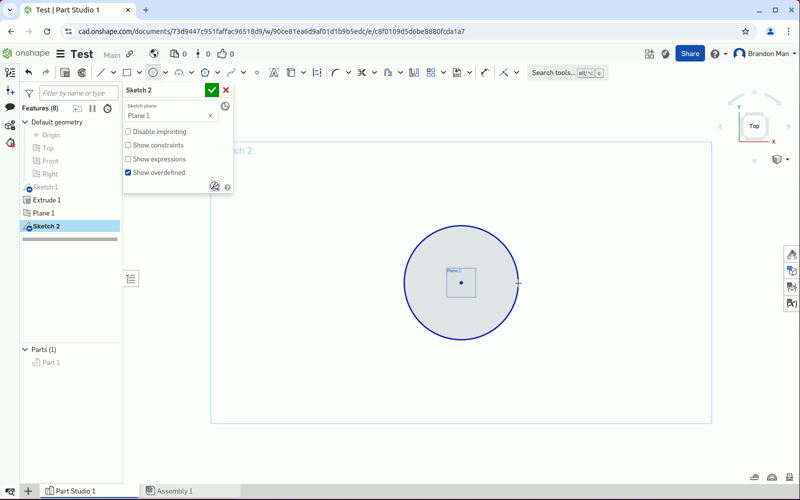
key_down(shift)
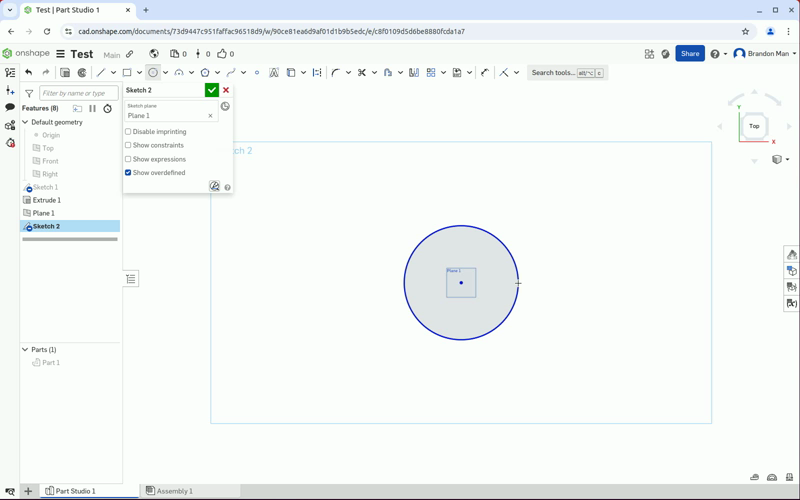
mouse_move(461, 282)
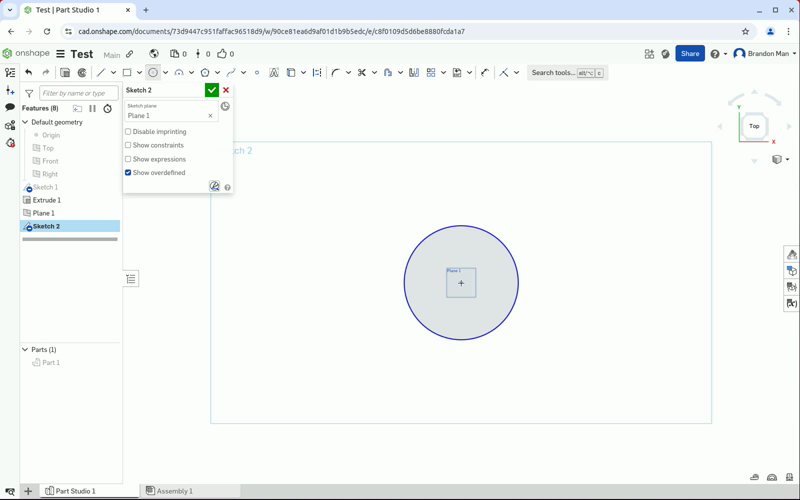
click(461, 282)
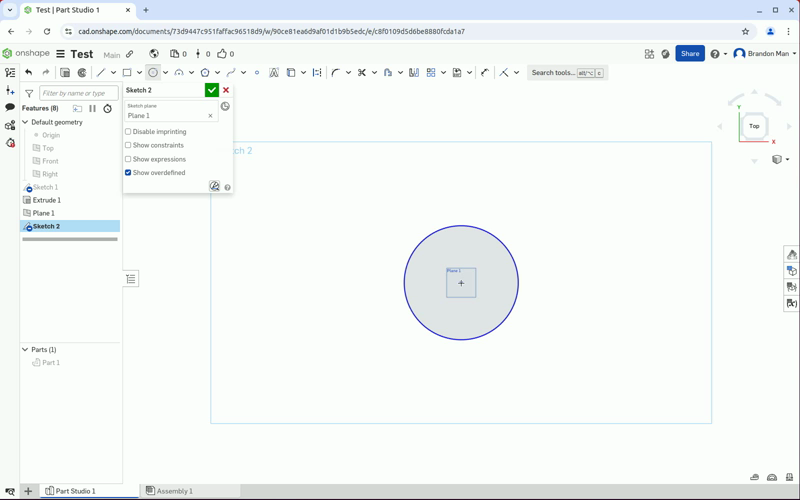
key_up(shift)
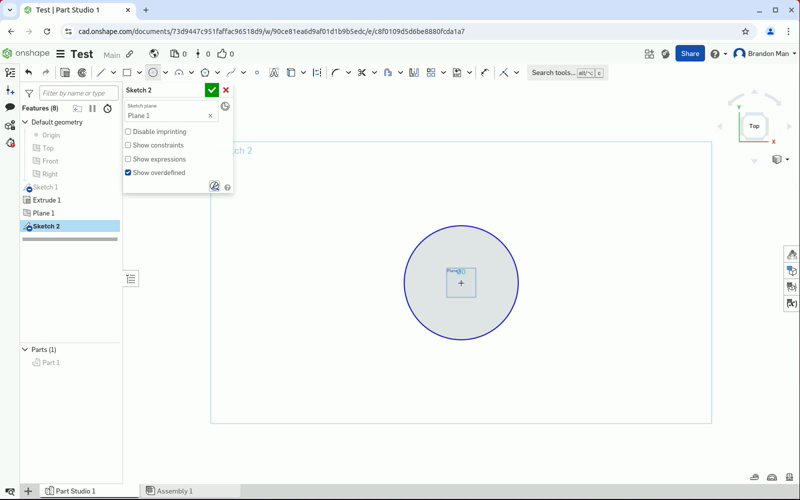
mouse_move(494, 282)
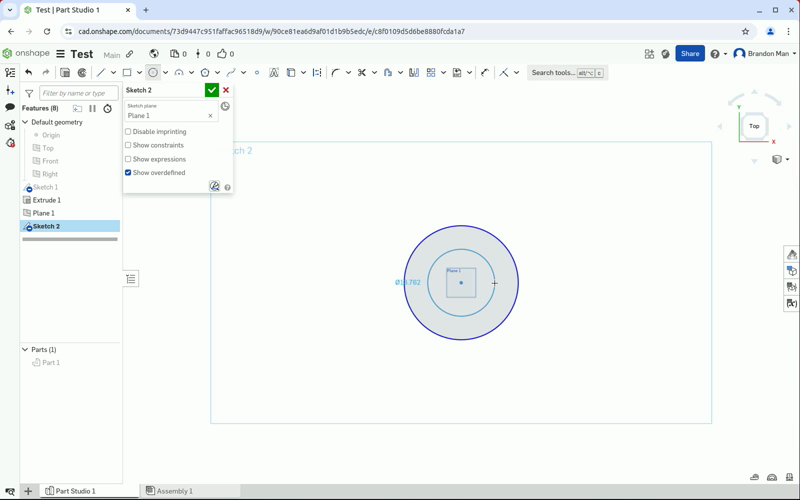
click(494, 282)
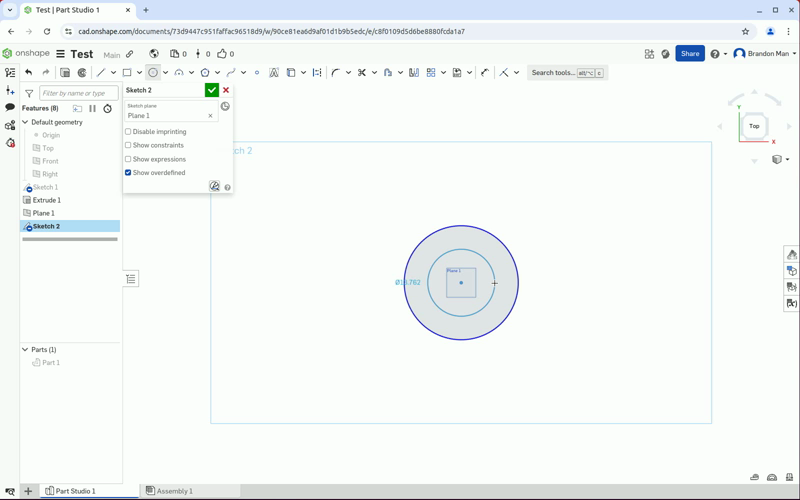
key(esc)
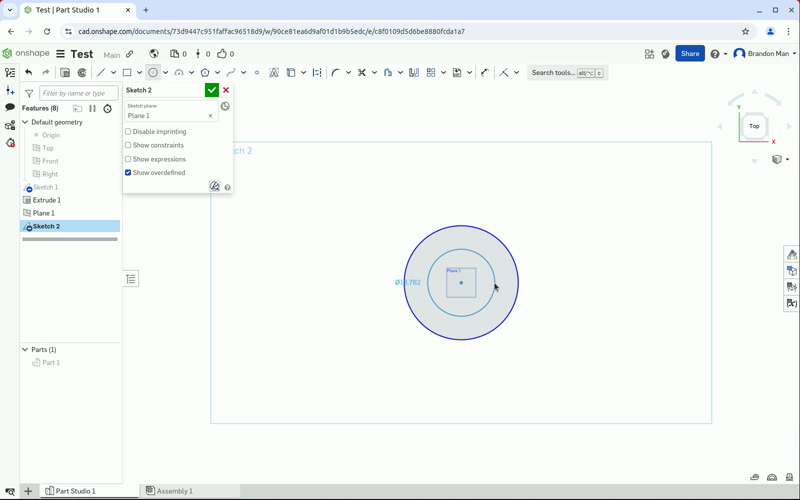
mouse_move(464, 329)
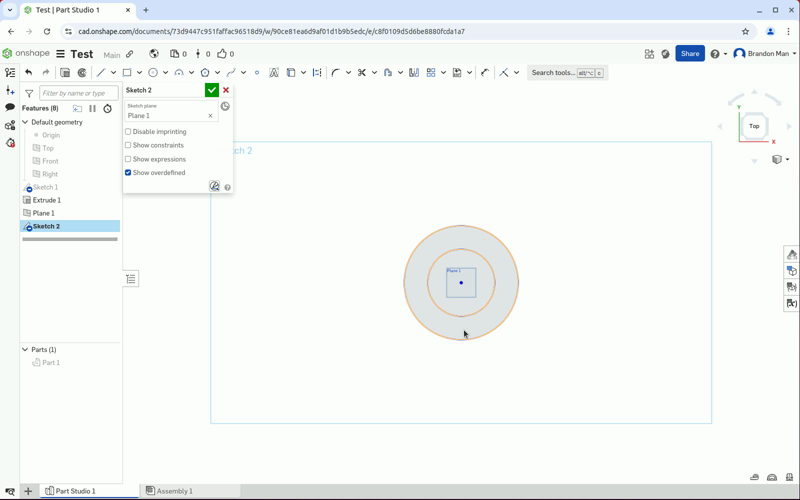
click(464, 329)
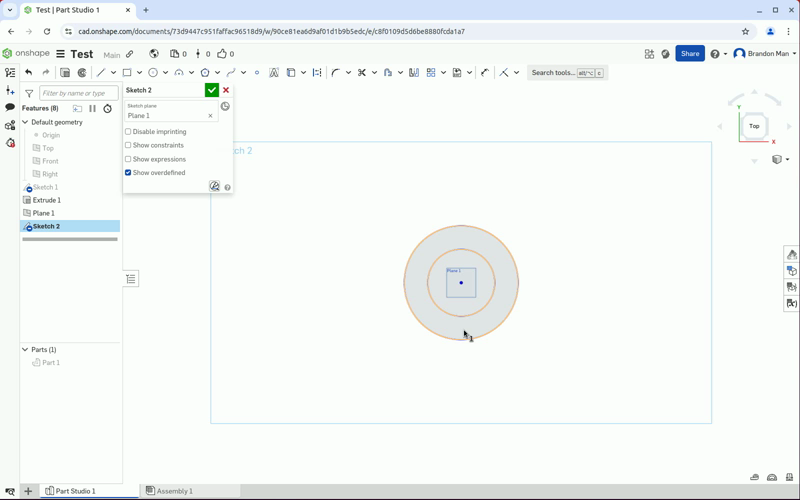
mouse_move(73, 352)
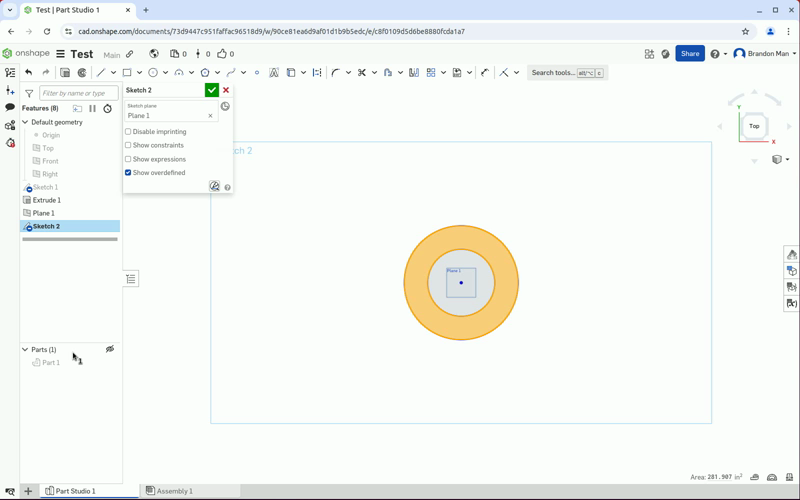
key(shift+y)
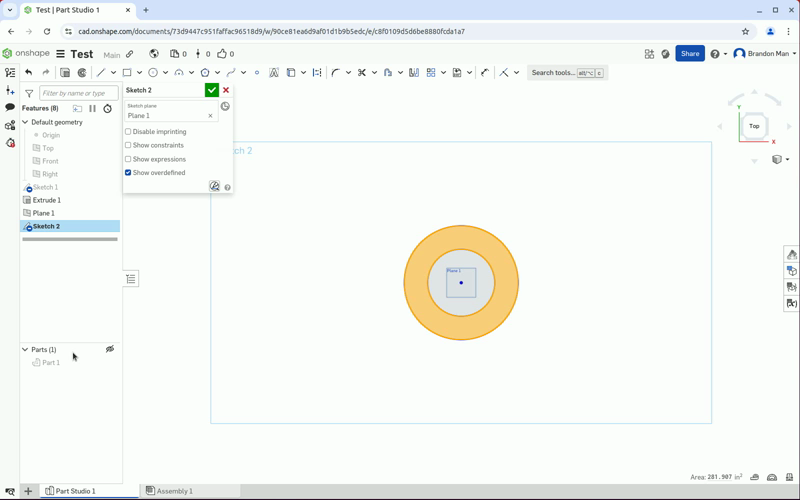
key(shift+e)
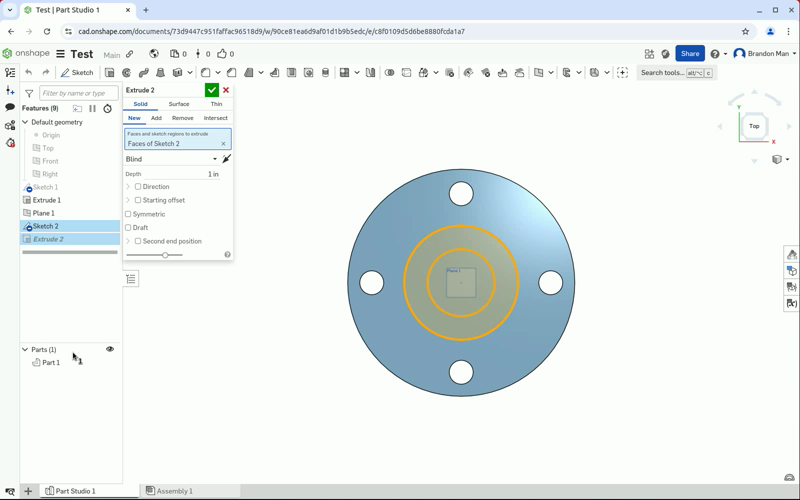
mouse_move(143, 106)
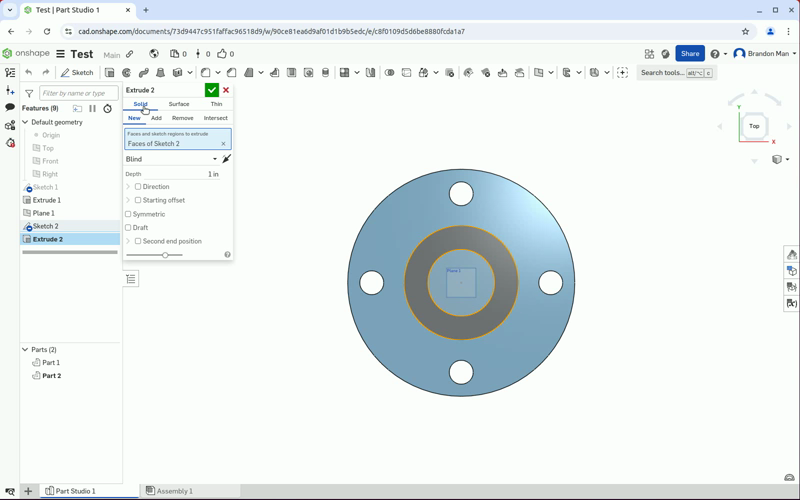
click(143, 106)
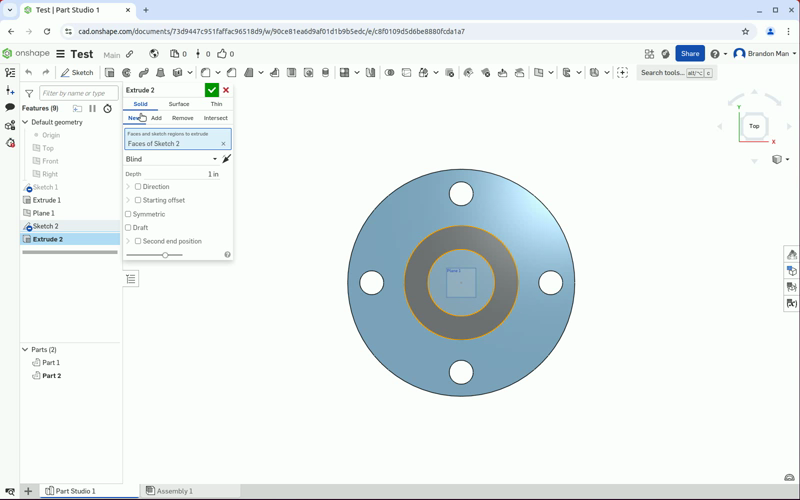
mouse_move(137, 120)
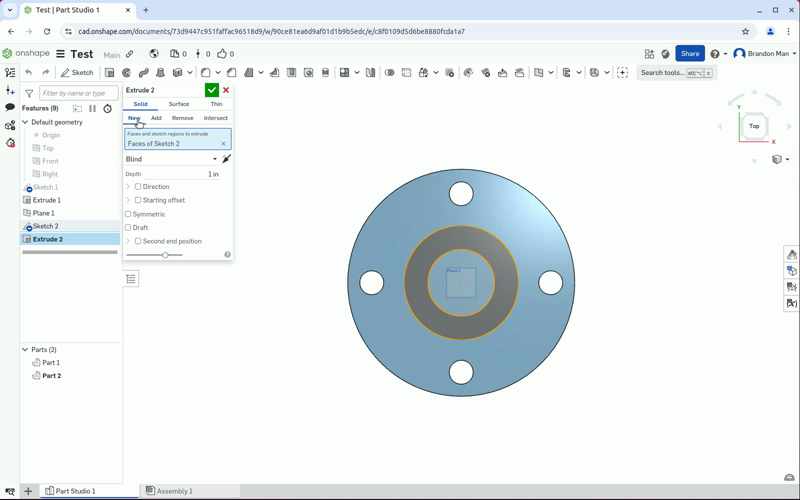
click(137, 120)
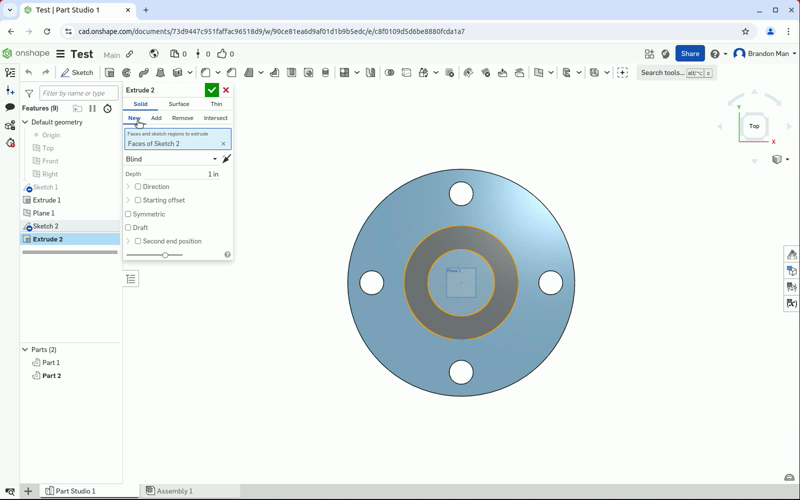
key(tab, 4)
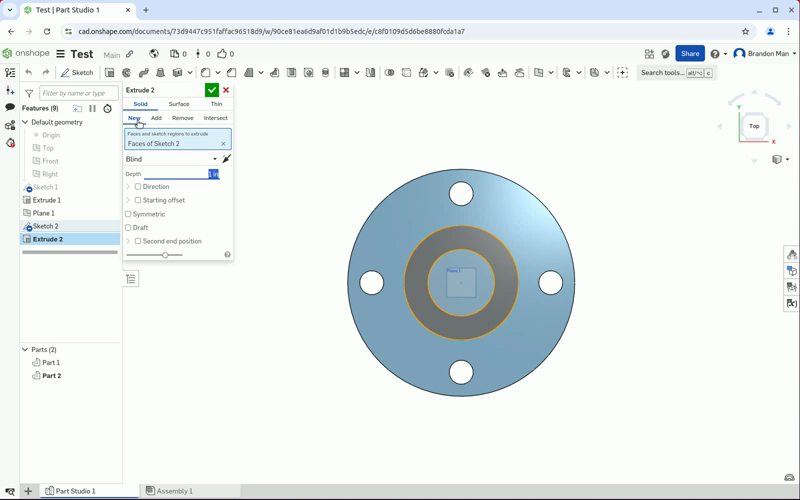
text(9.147)
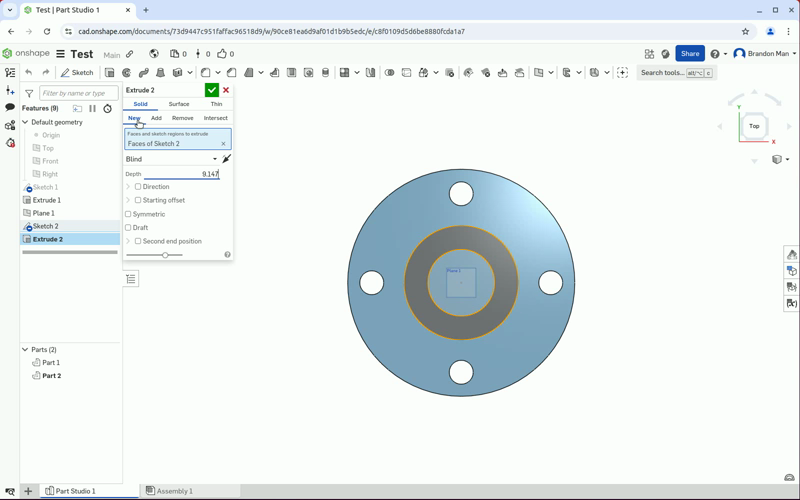
key(enter)
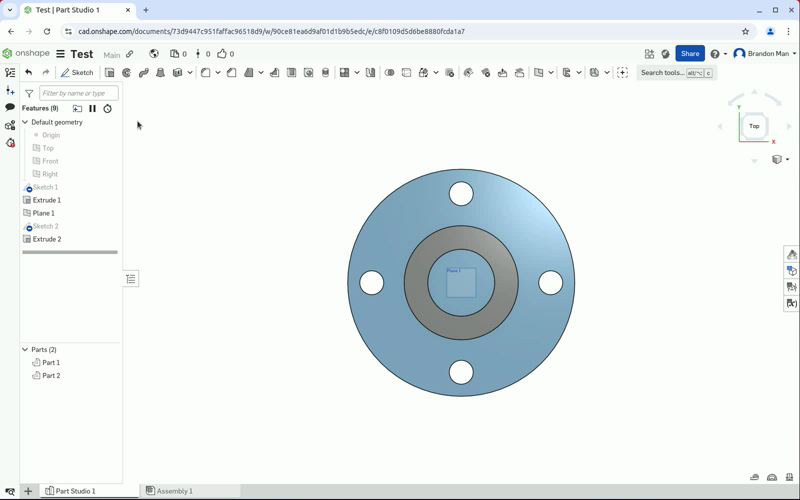
key(shift+h)
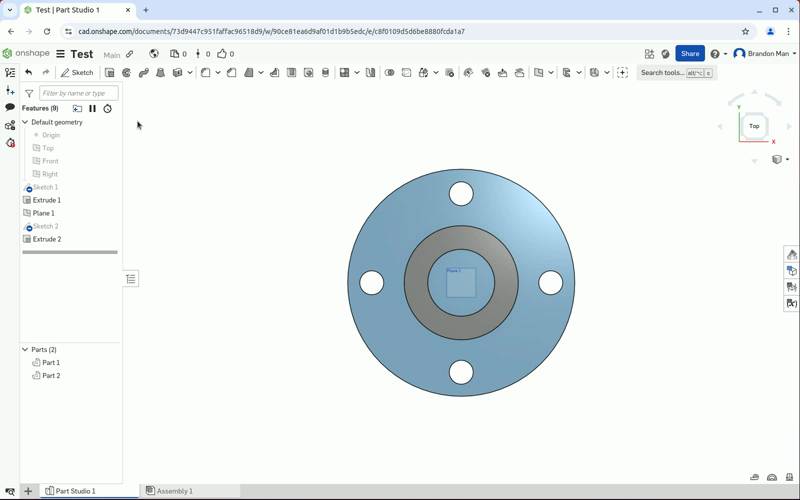
key(shift+h)
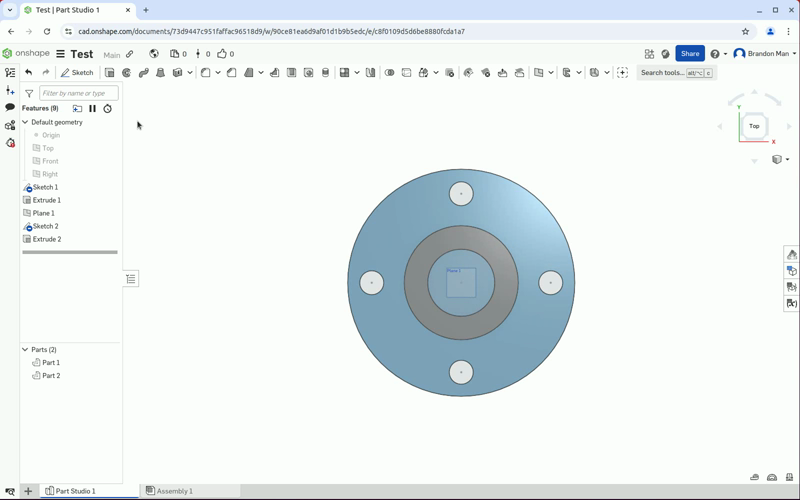
key(shift+7)
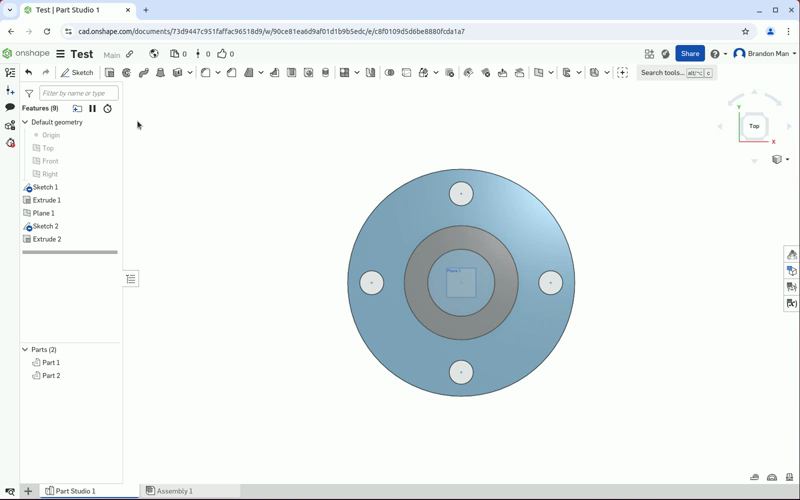
key(up, 3)
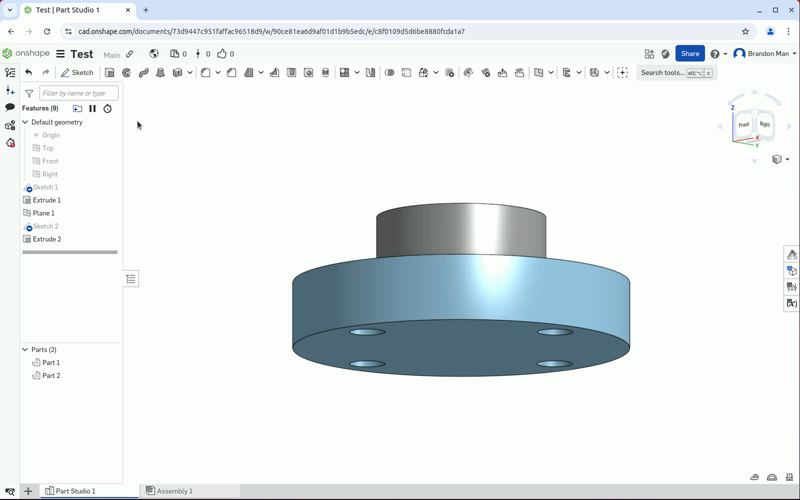
key(left, 3)
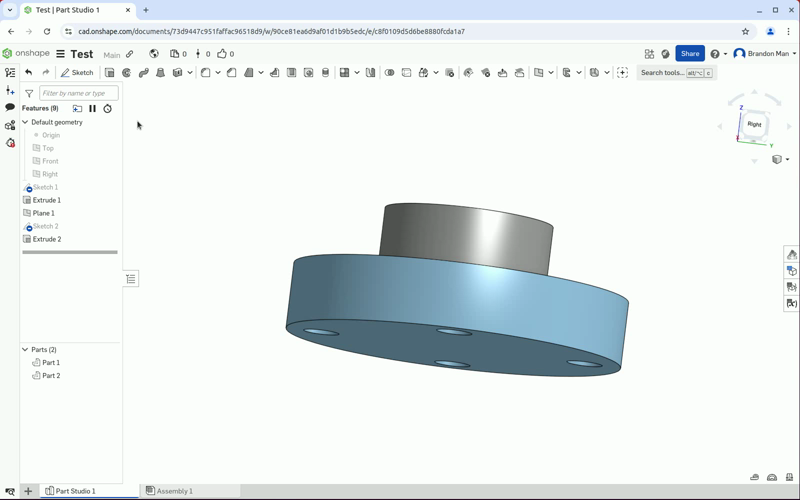
key(right, 3)
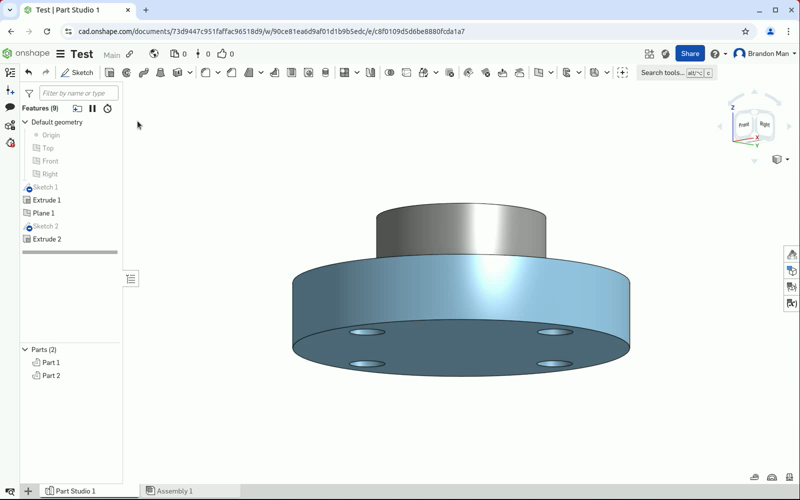
key(down, 3)
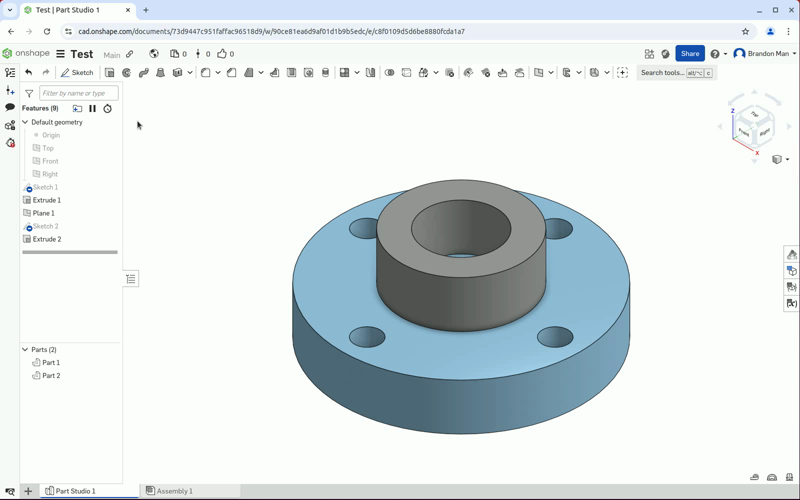
mouse_move(73, 189)
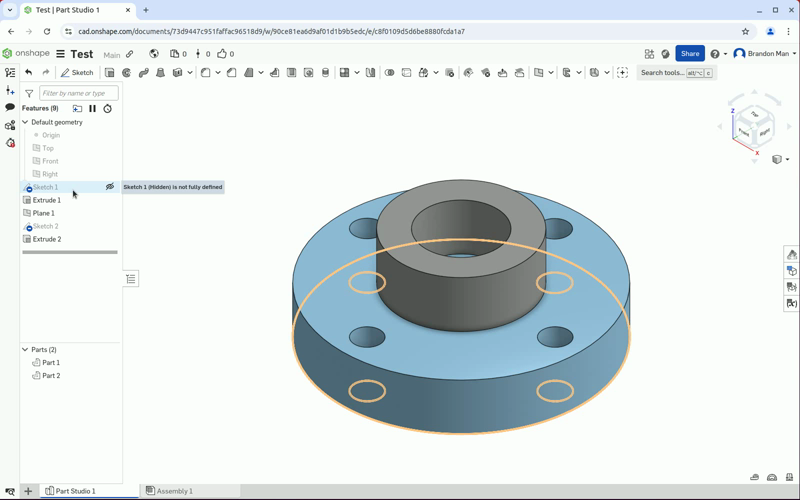
click(73, 189)